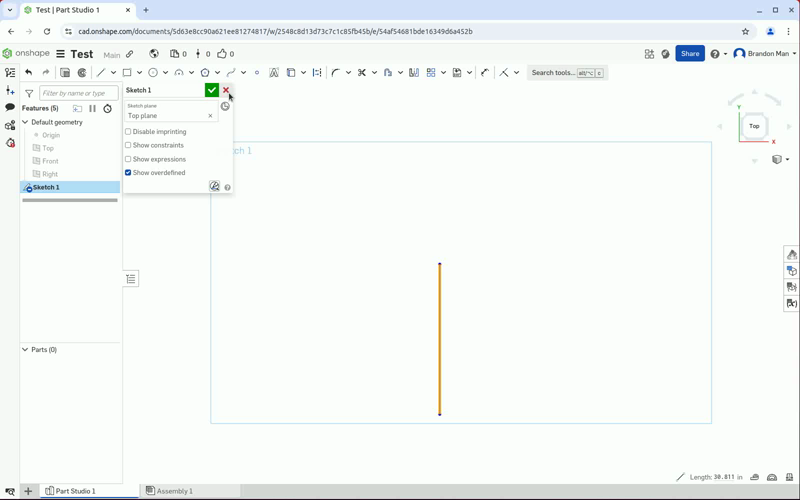
key(shift+h)
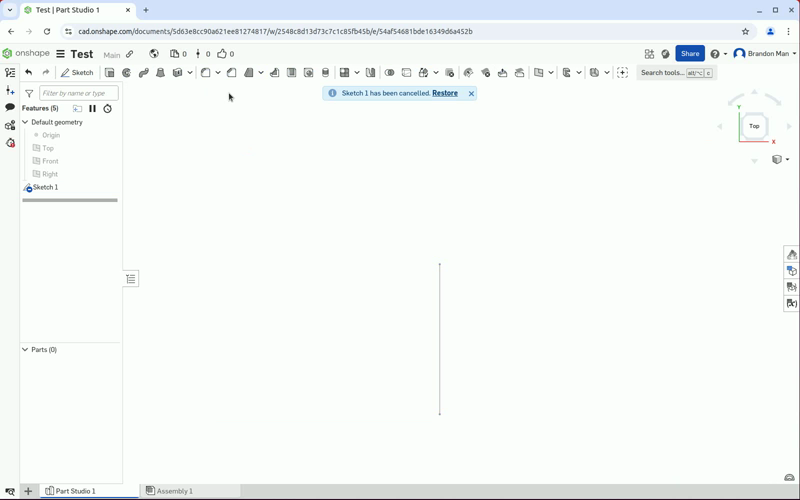
key(shift+s)
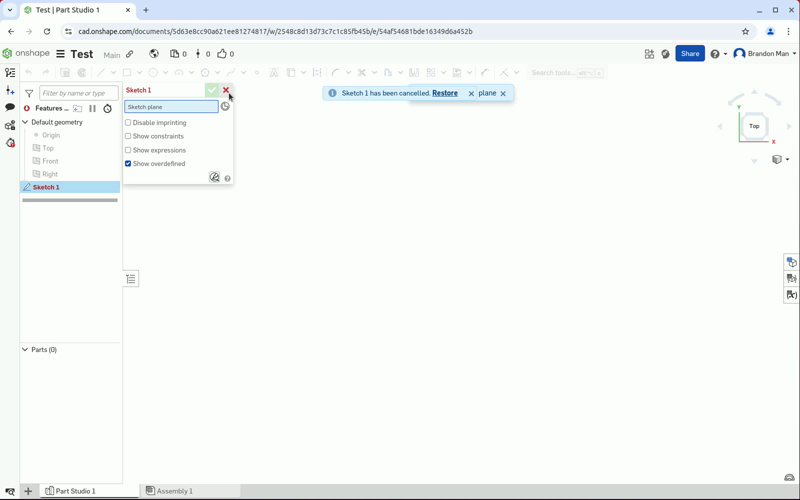
mouse_move(73, 150)
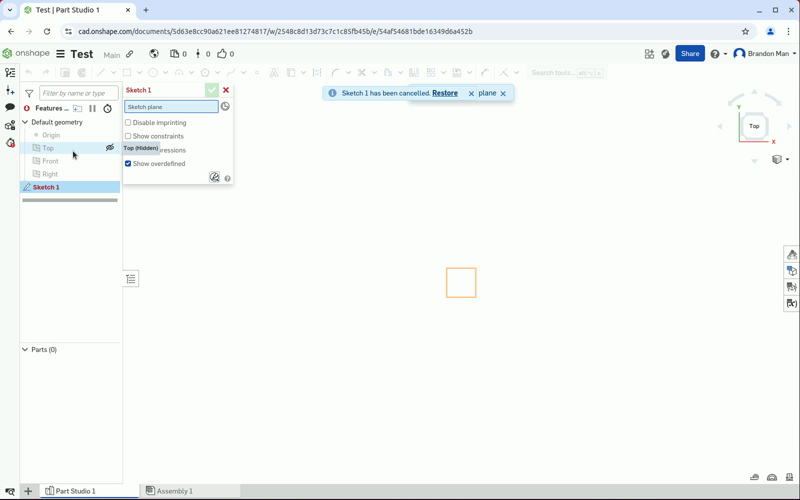
click(73, 150)
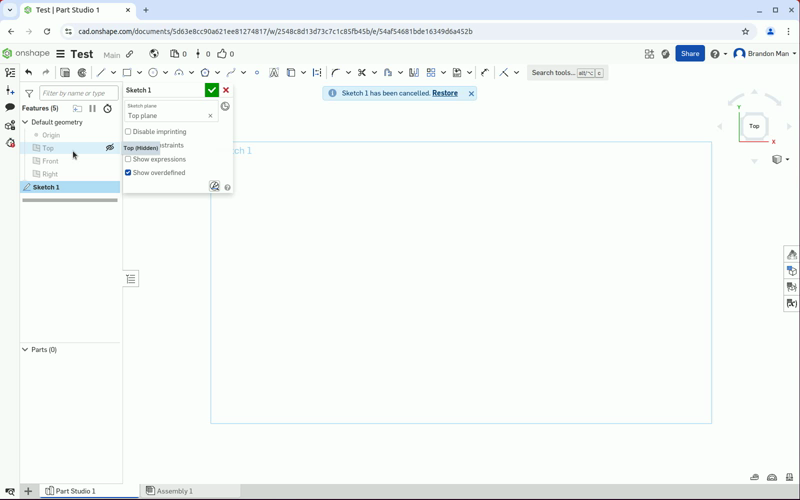
mouse_move(73, 352)
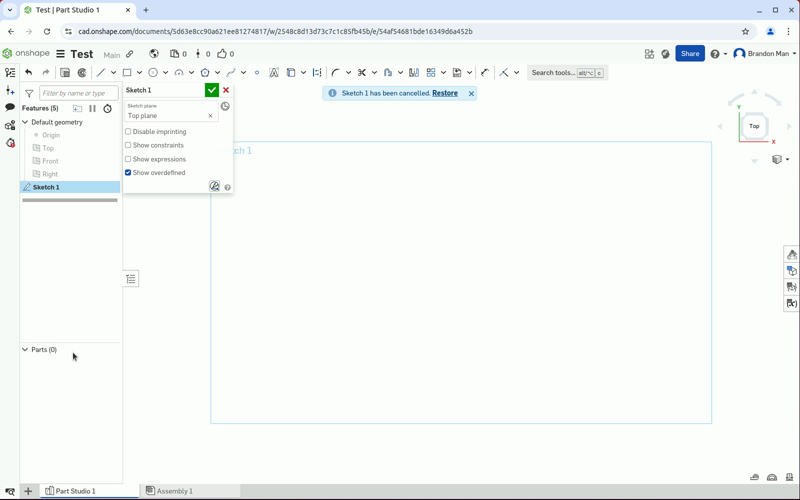
key(y)
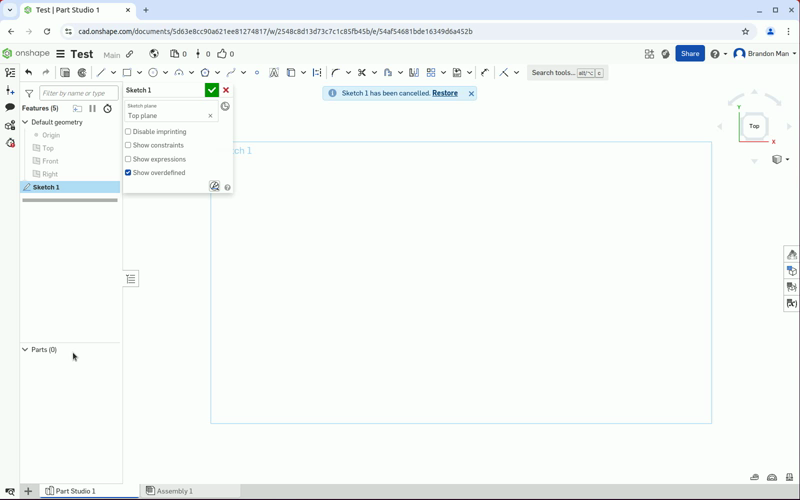
key(l)
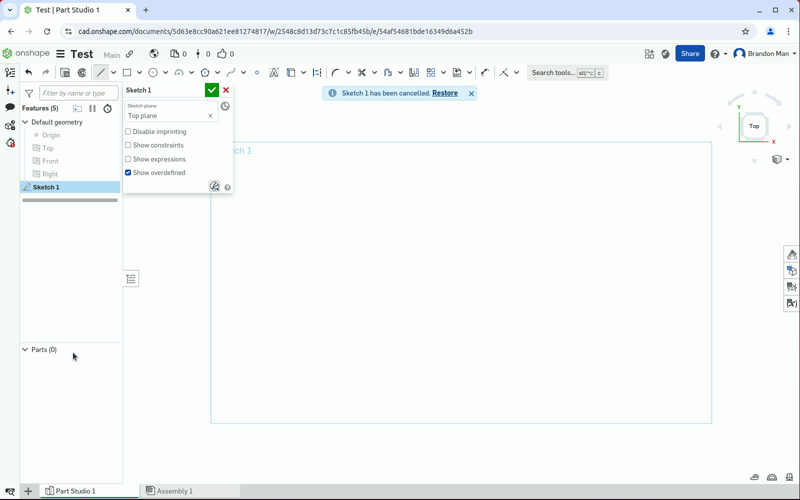
key_down(shift)
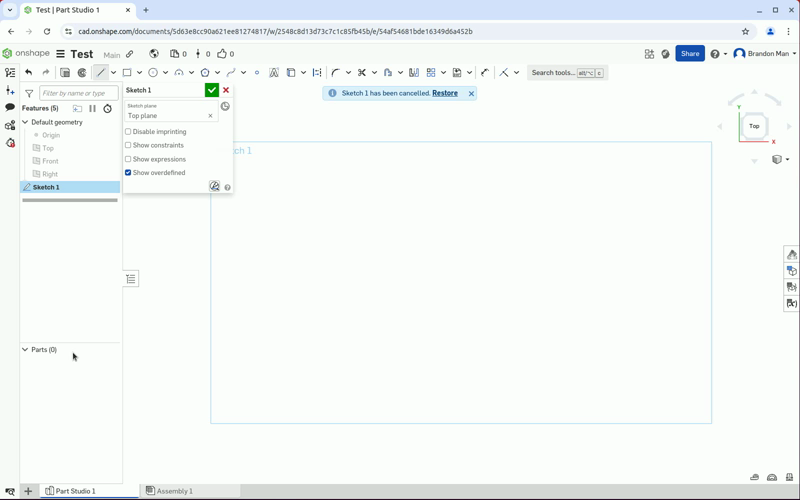
mouse_move(433, 300)
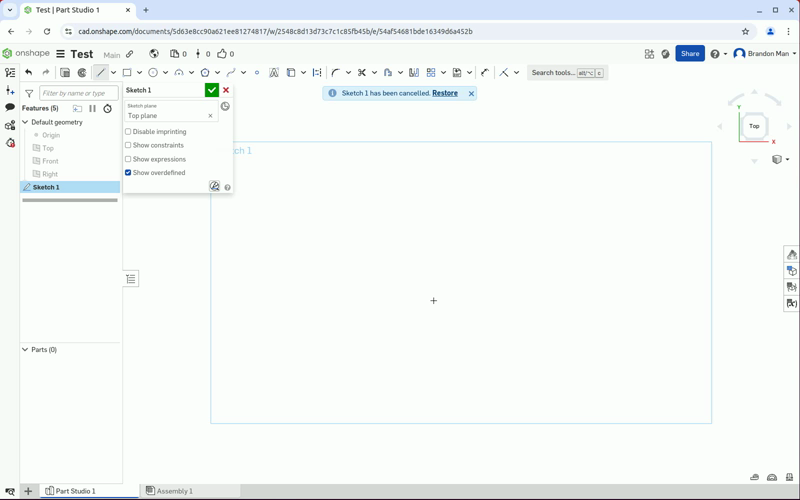
click(433, 300)
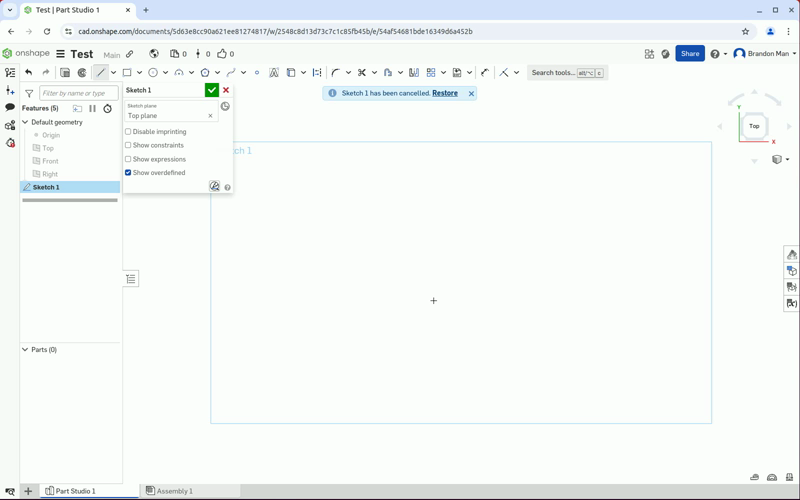
key_up(shift)
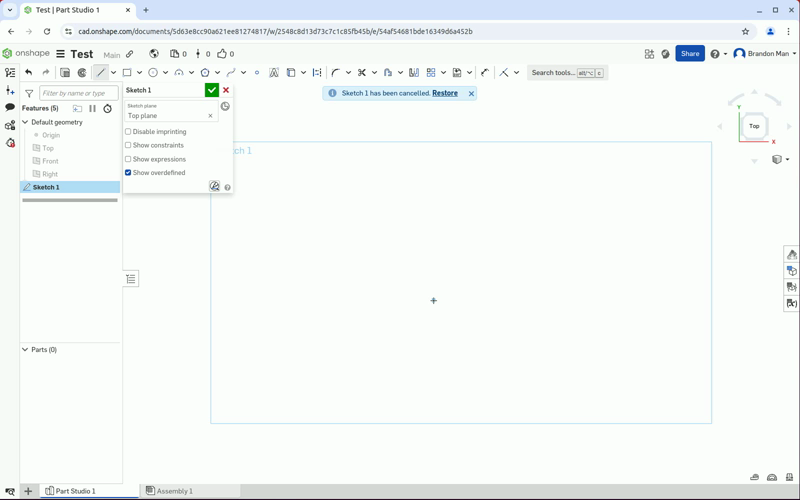
key_down(shift)
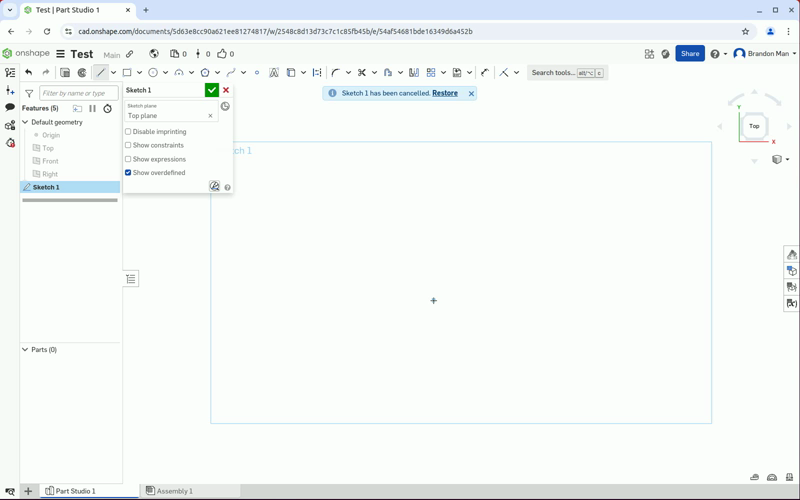
mouse_move(463, 300)
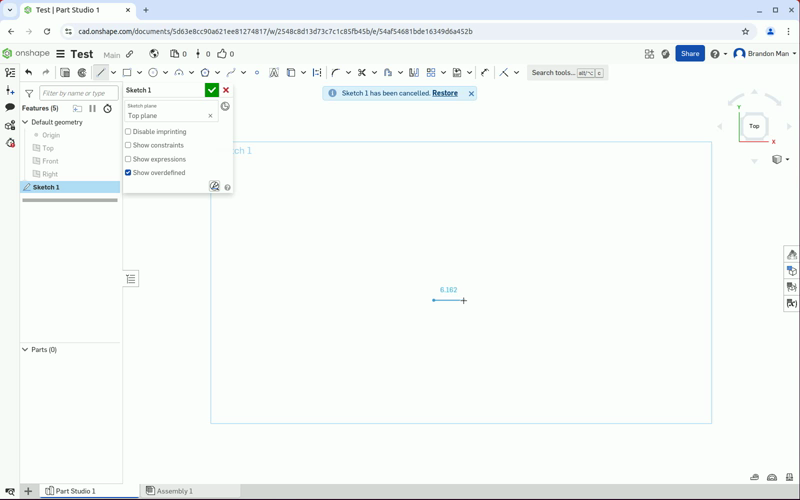
mouse_move(488, 300)
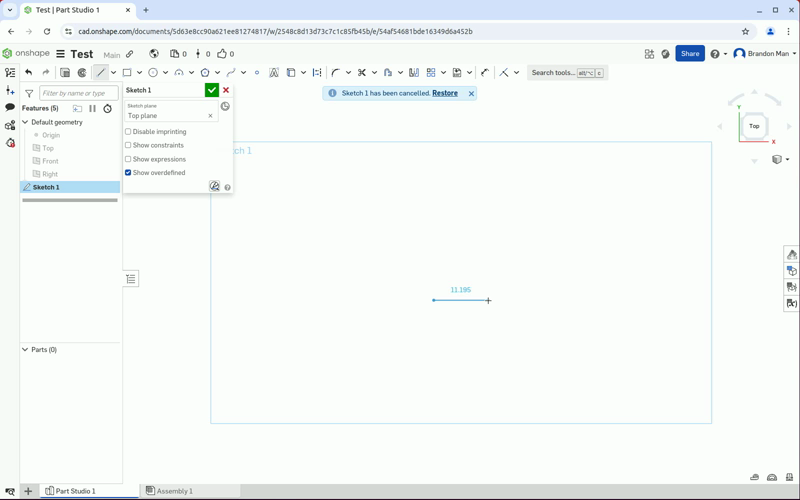
click(488, 300)
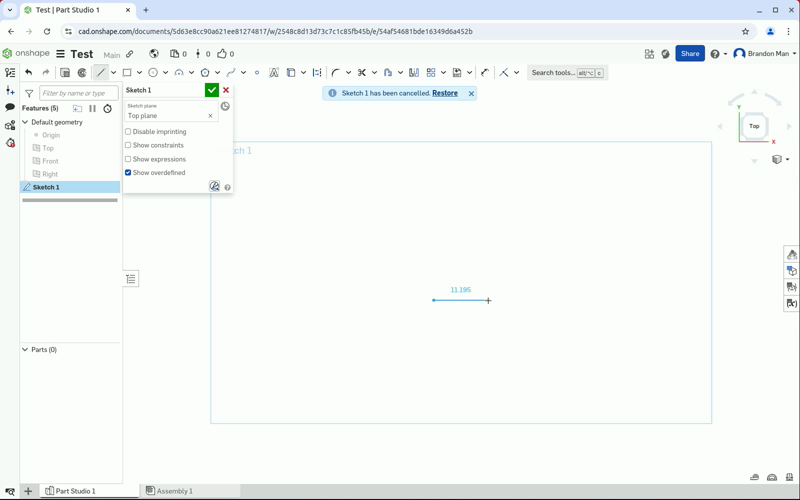
key_up(shift)
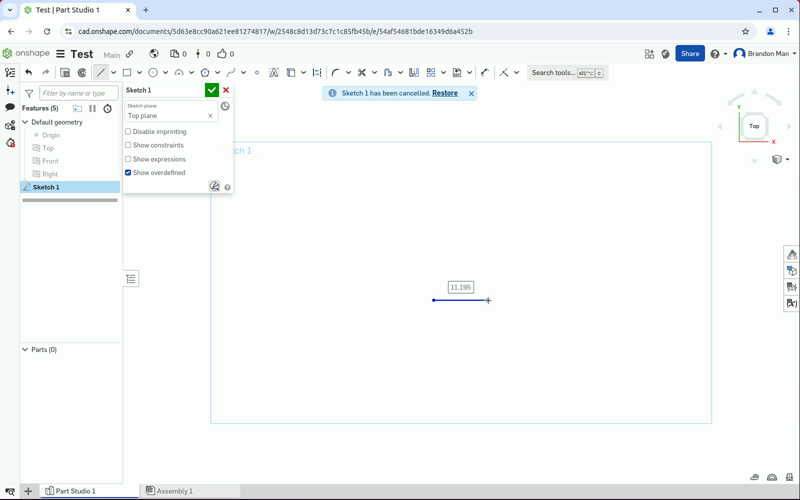
key_down(shift)
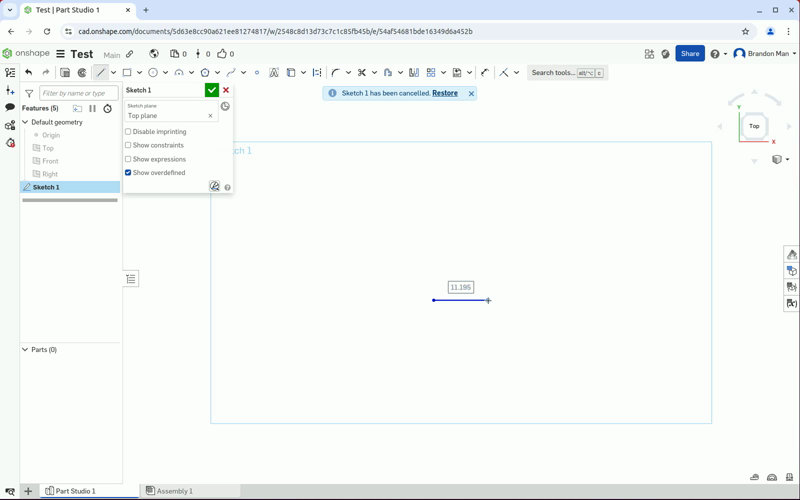
mouse_move(518, 300)
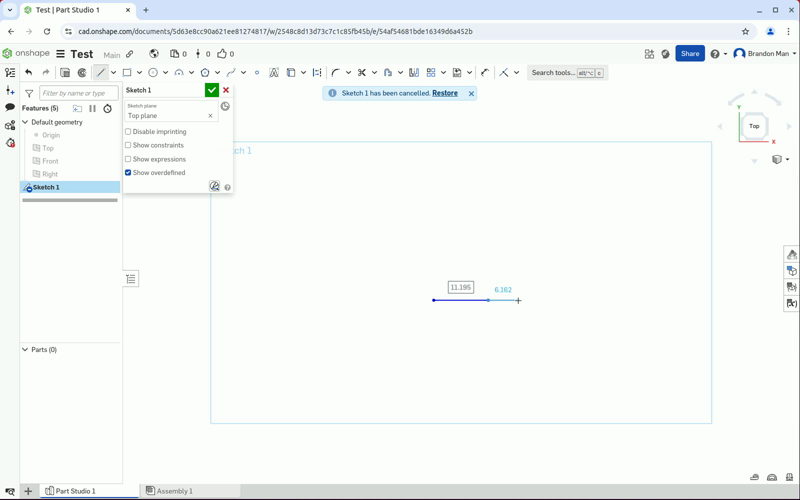
mouse_move(488, 264)
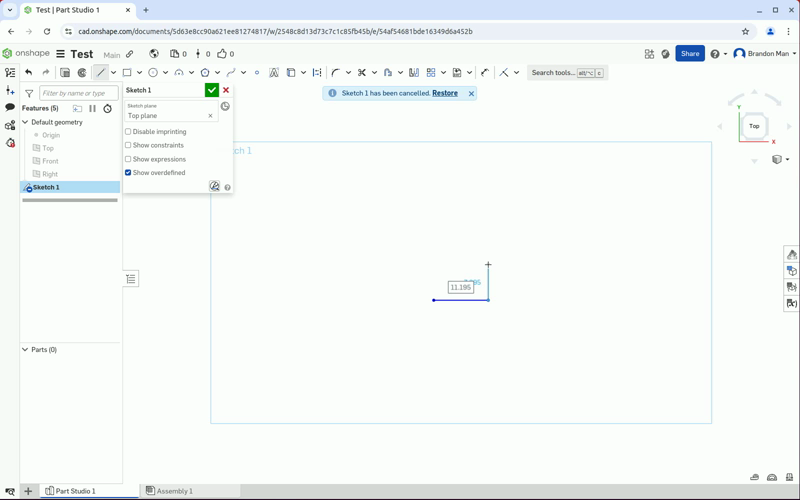
click(488, 264)
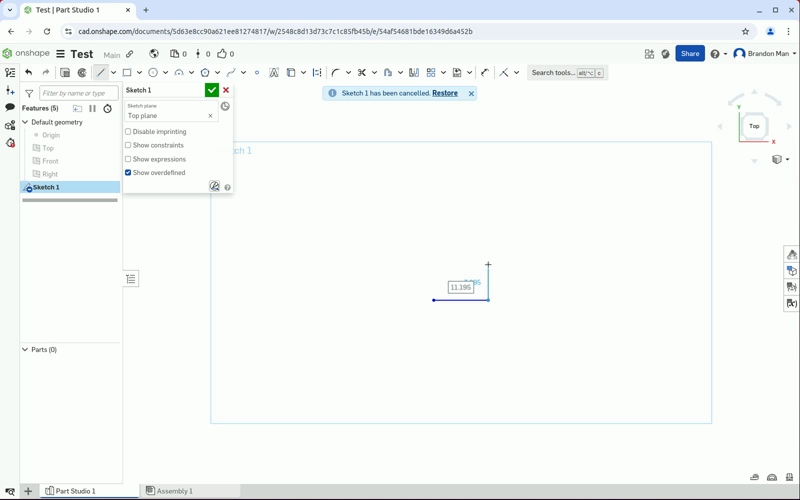
key_up(shift)
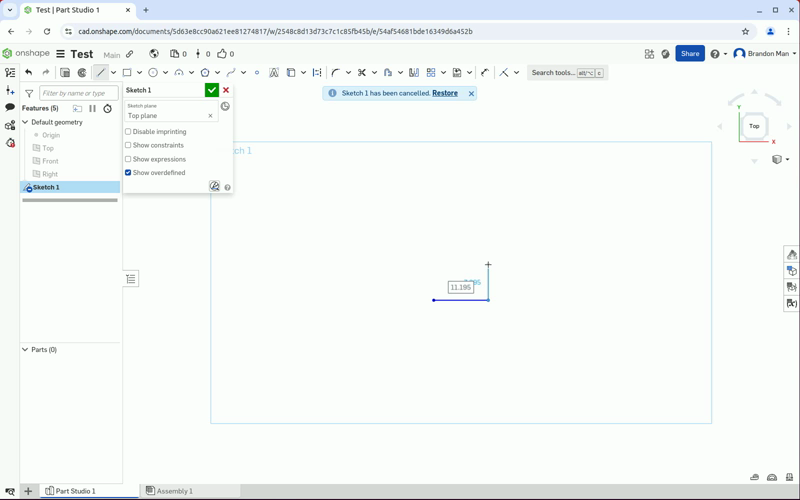
key_down(shift)
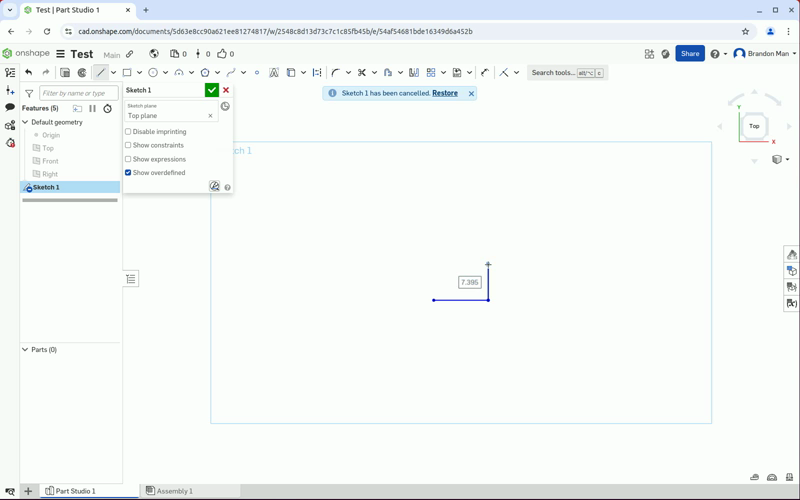
mouse_move(518, 264)
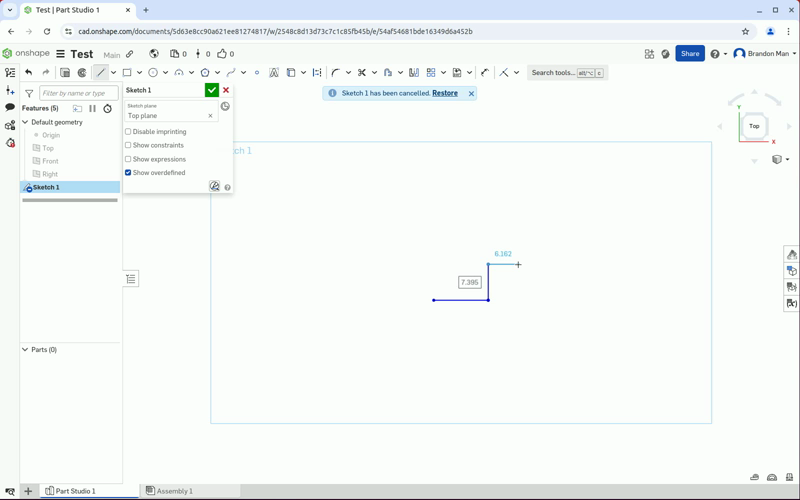
mouse_move(433, 264)
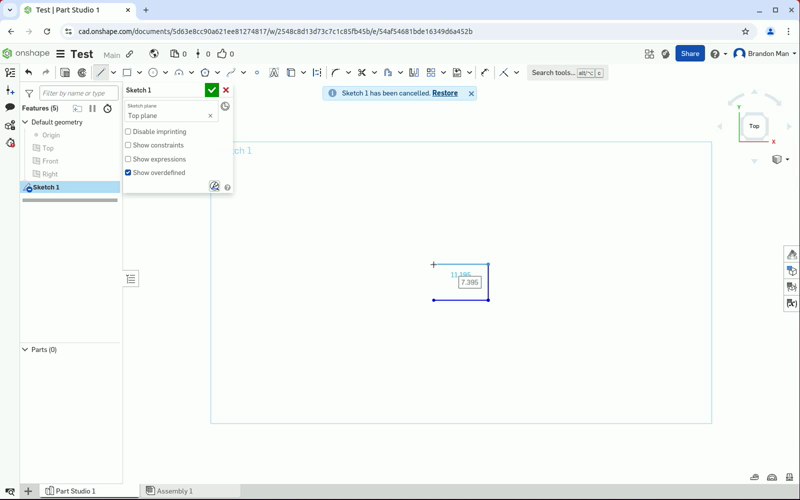
click(433, 264)
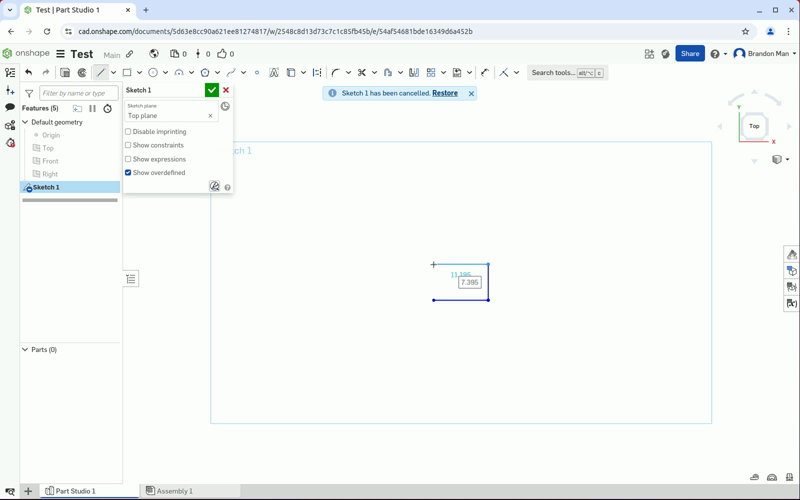
key_up(shift)
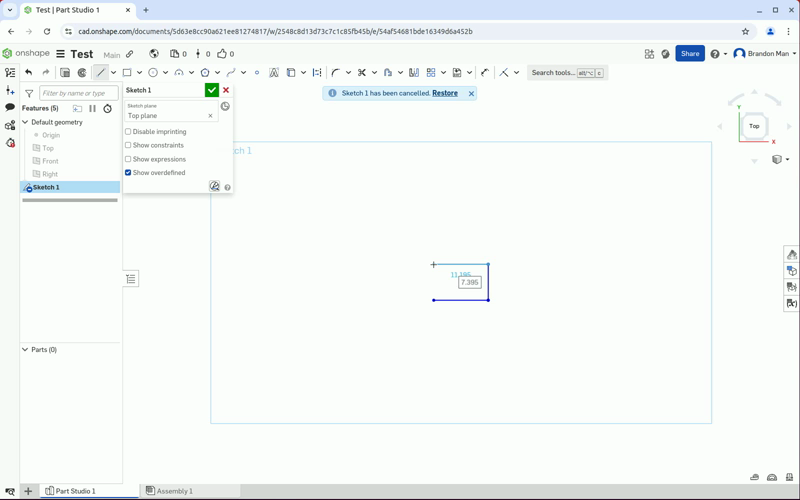
mouse_move(463, 264)
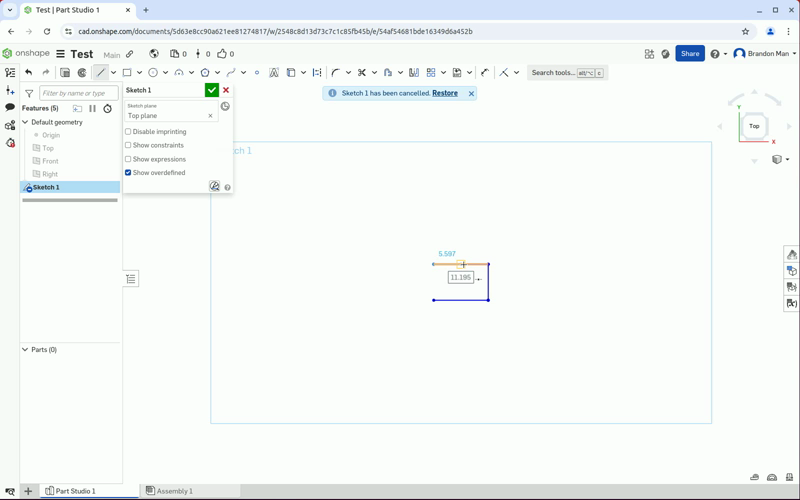
key_down(shift)
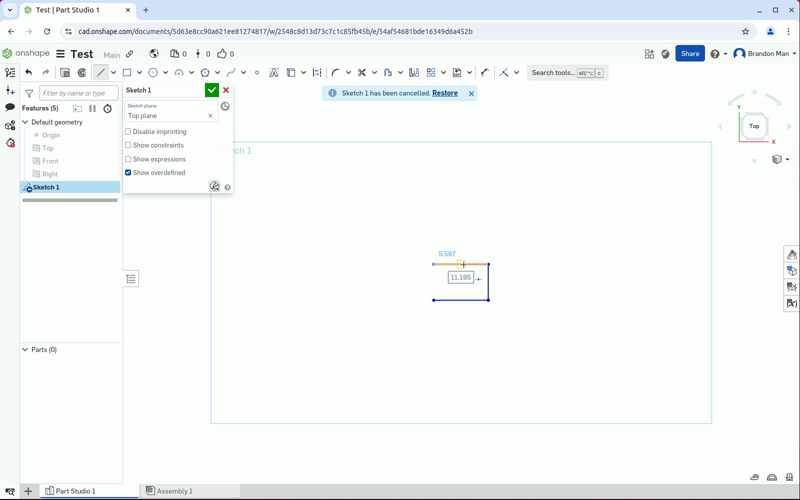
mouse_move(433, 300)
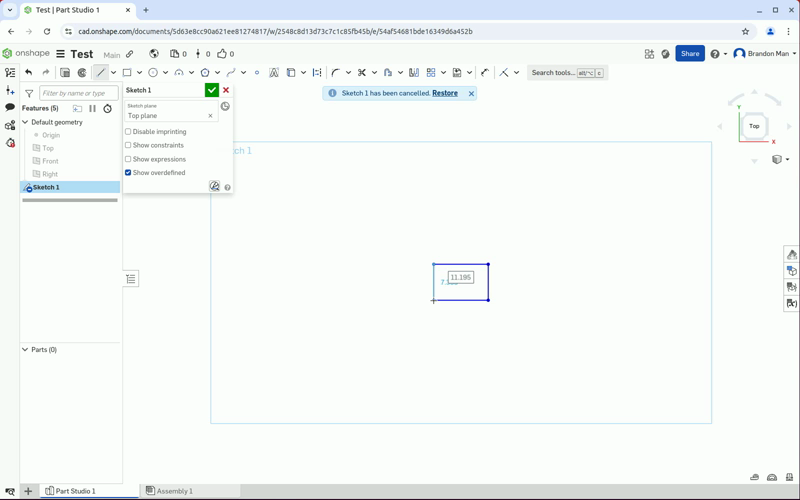
key_up(shift)
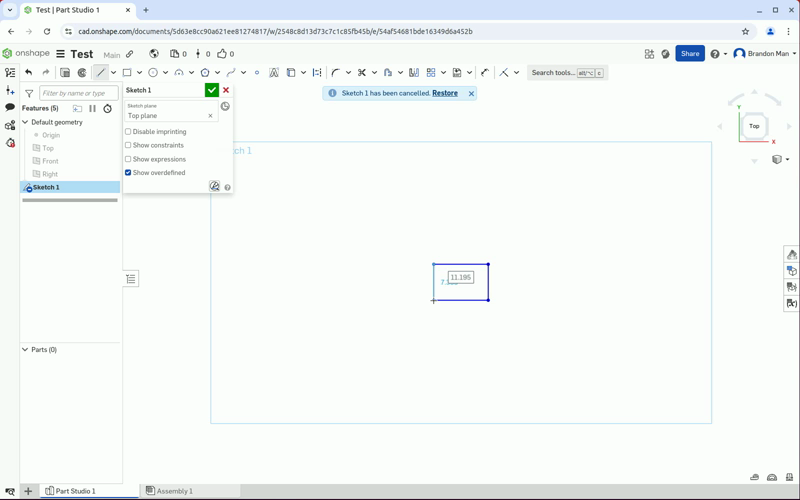
click(433, 300)
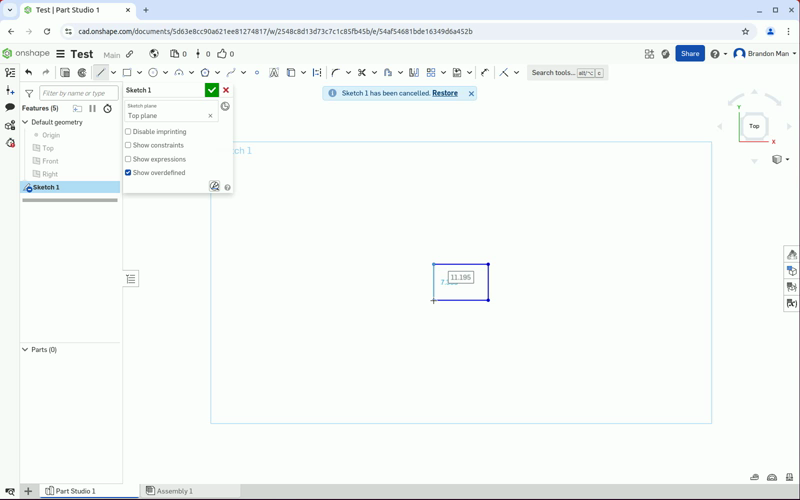
key(esc)
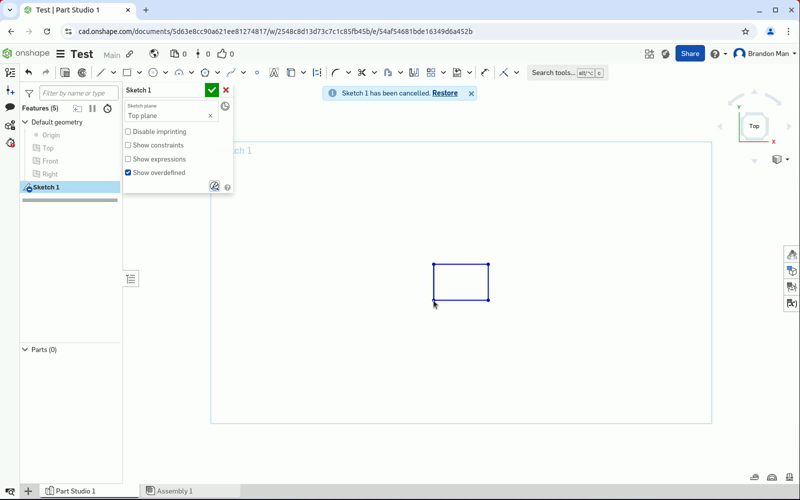
mouse_move(457, 272)
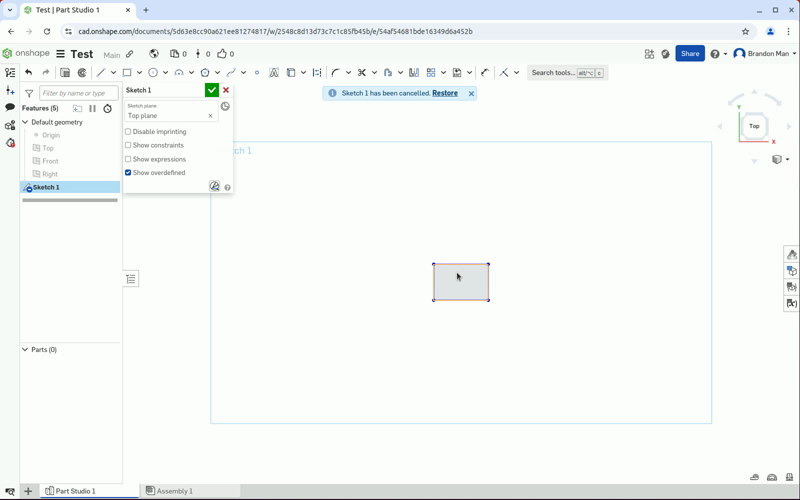
click(457, 272)
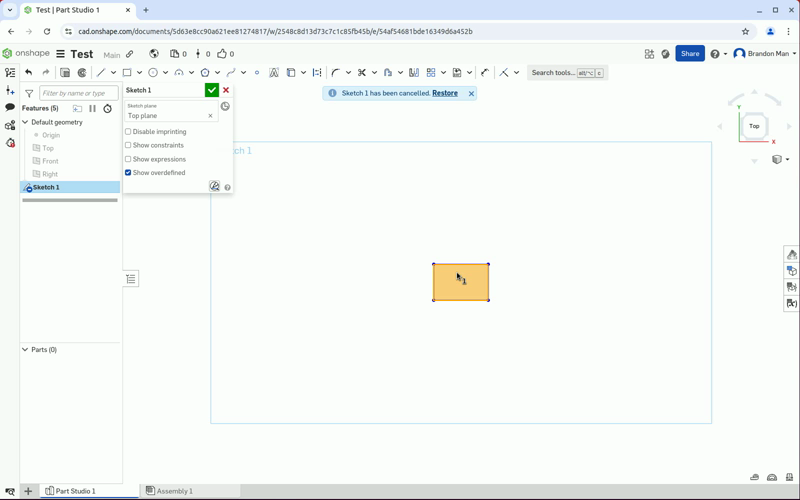
mouse_move(73, 352)
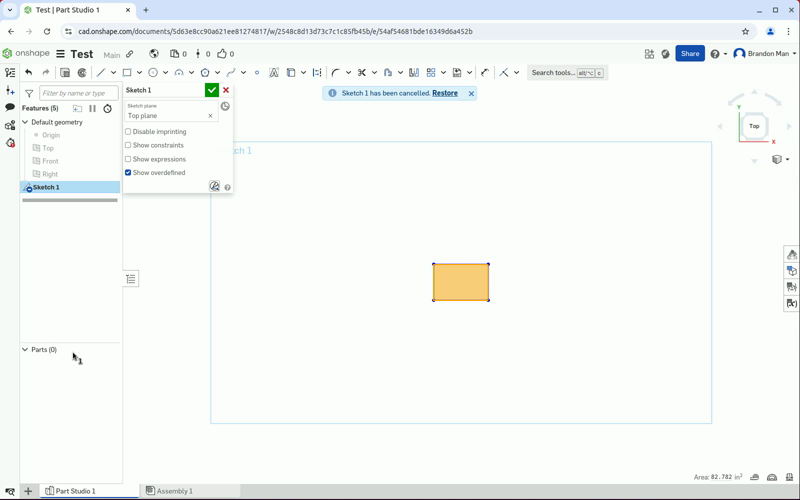
key(shift+y)
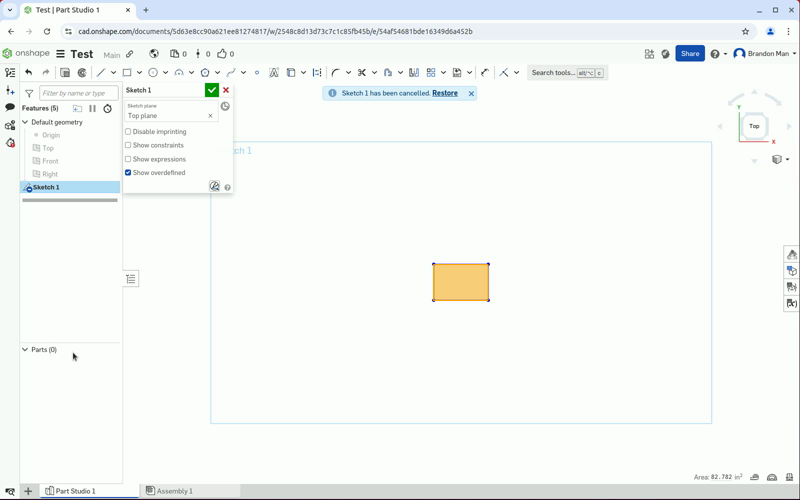
key(shift+e)
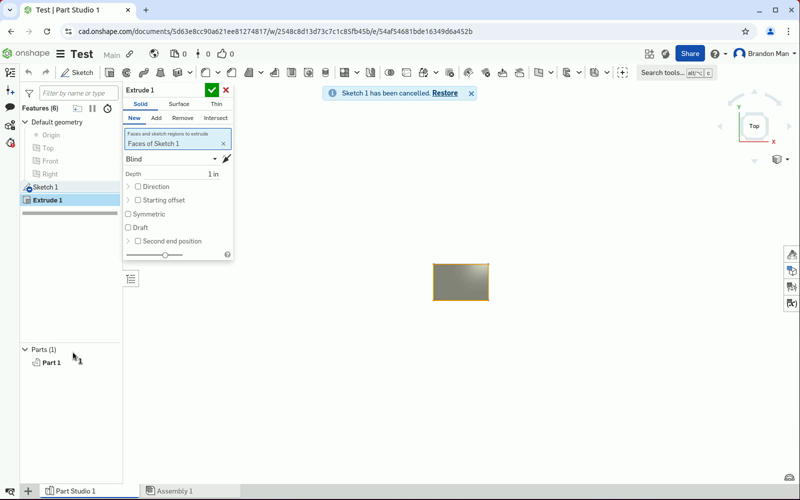
mouse_move(143, 106)
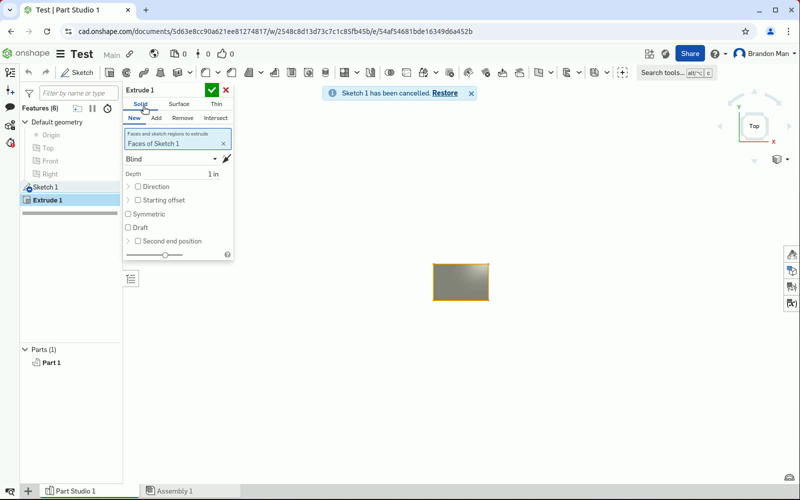
click(143, 106)
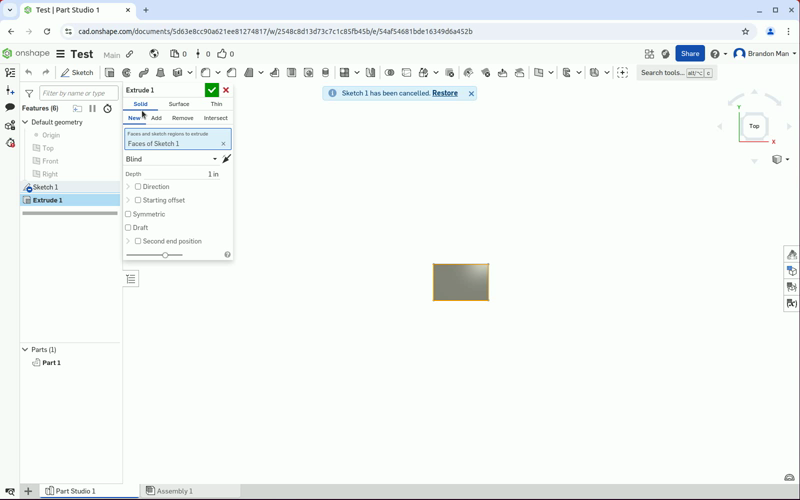
mouse_move(137, 120)
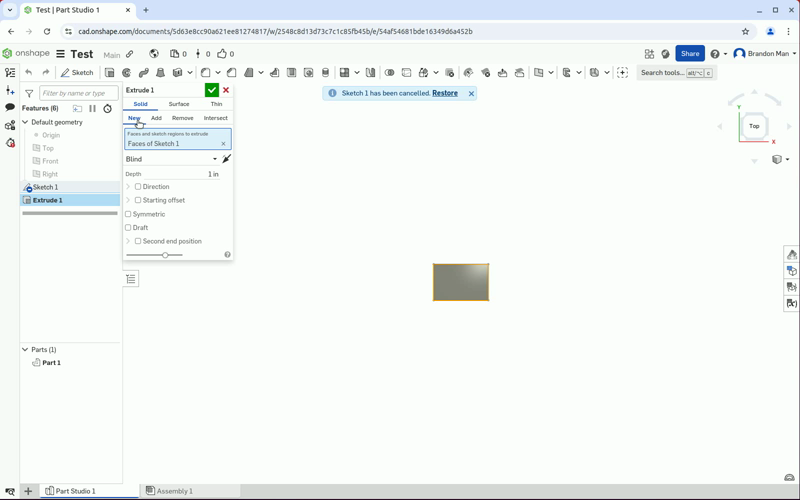
click(137, 120)
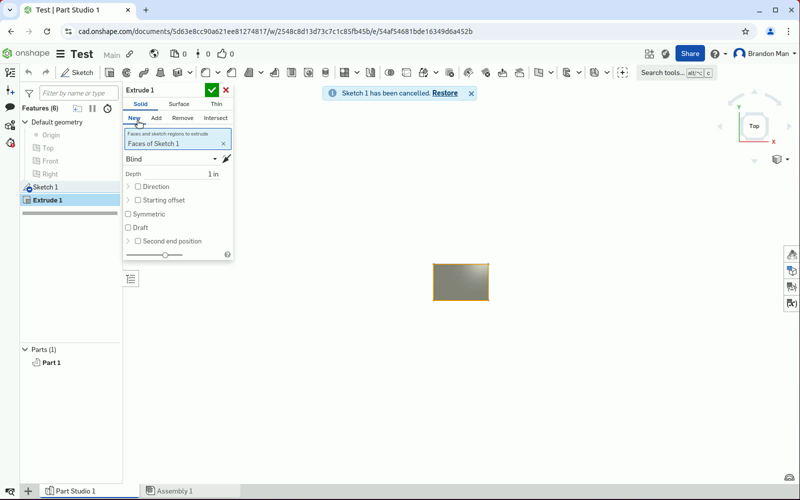
key(tab, 4)
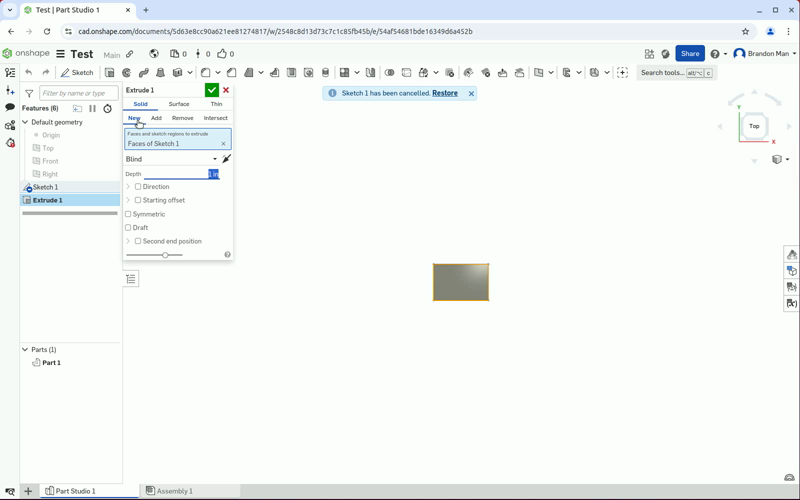
text(0.963)
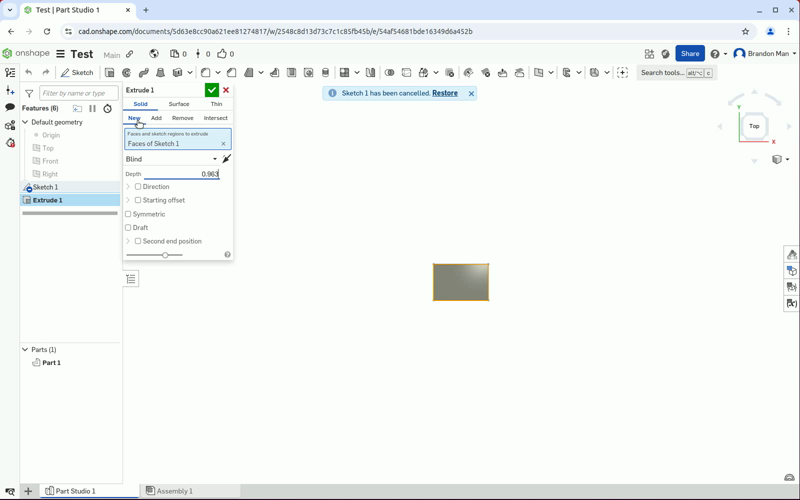
key(enter)
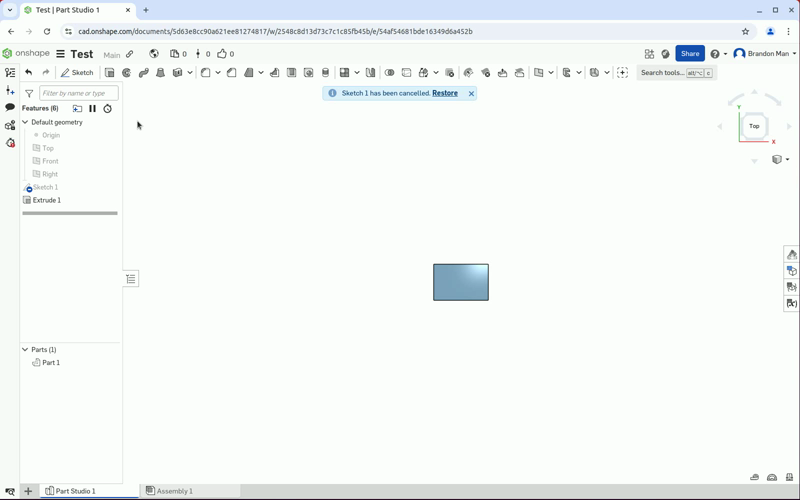
key(shift+h)
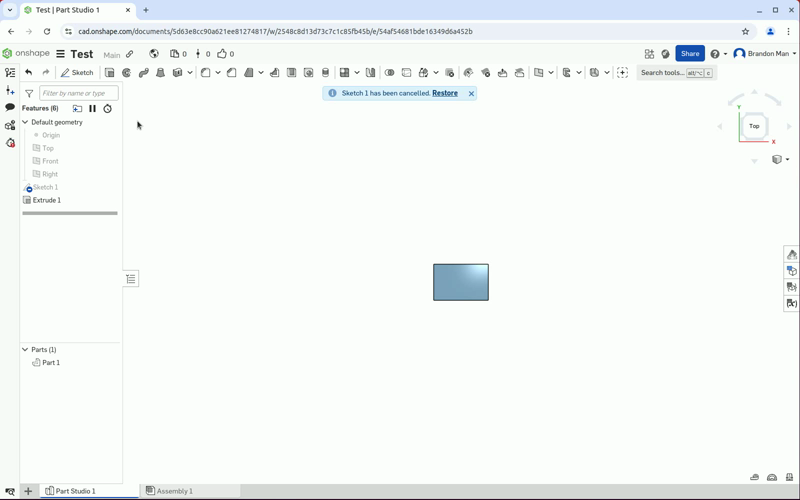
key(shift+h)
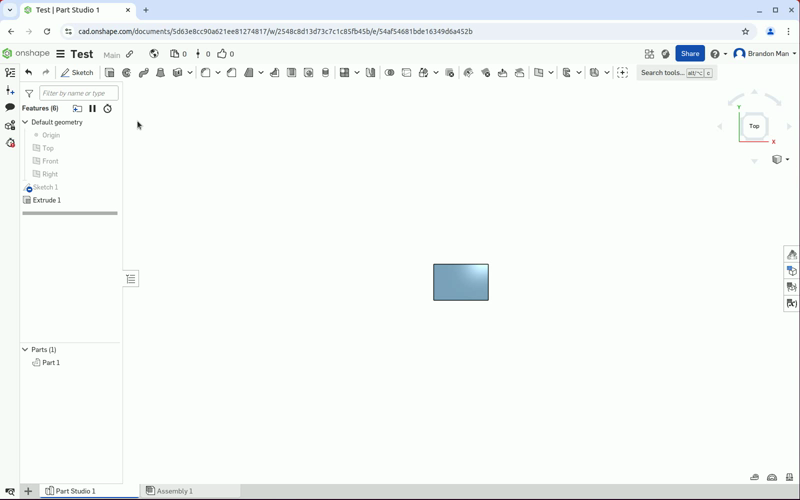
mouse_move(73, 189)
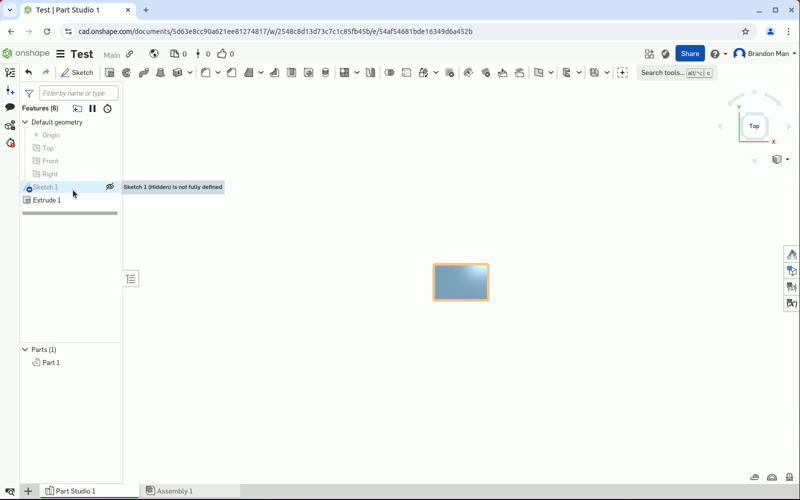
click(73, 189)
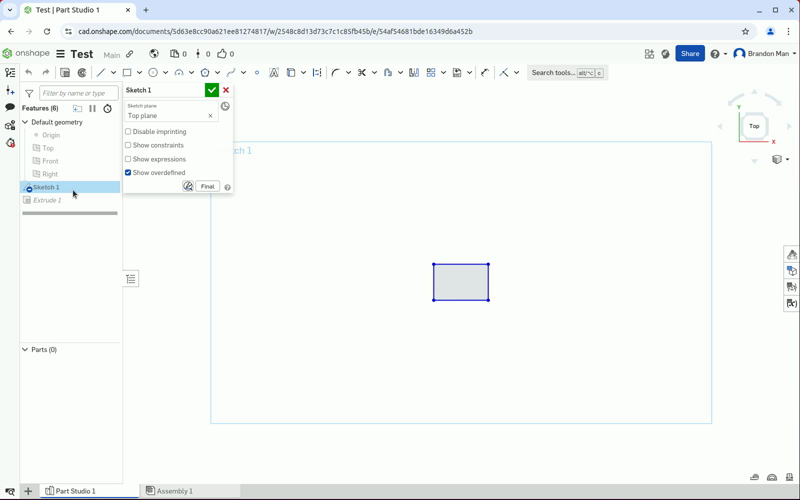
mouse_move(229, 92)
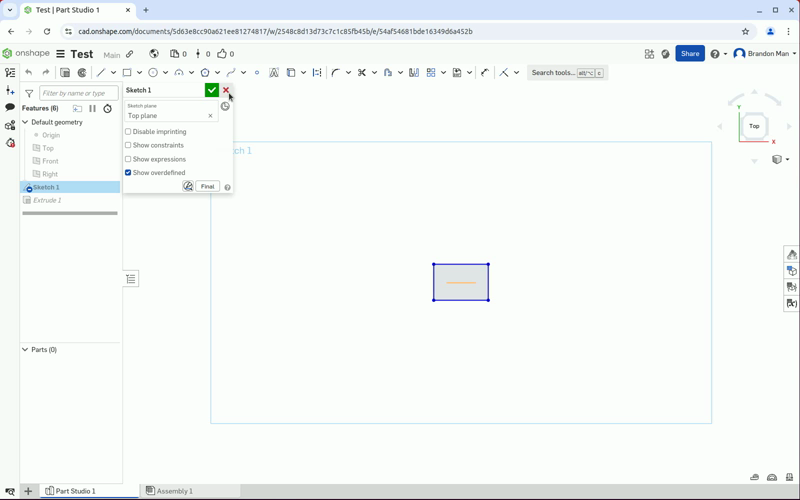
click(229, 92)
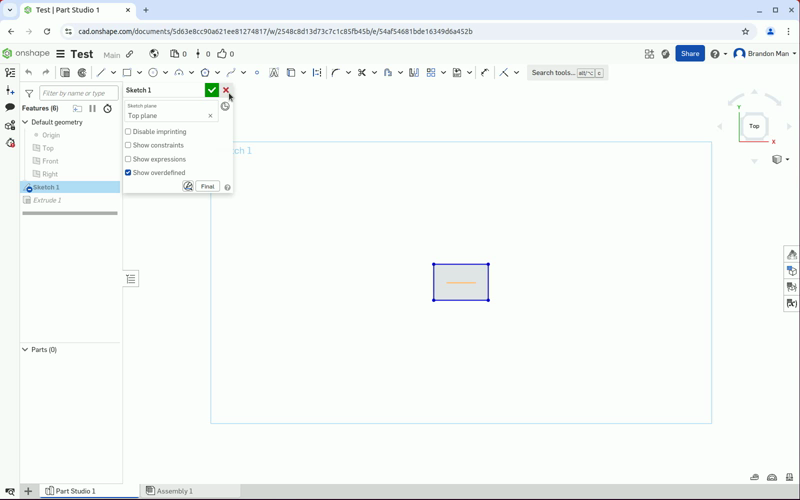
key(shift+s)
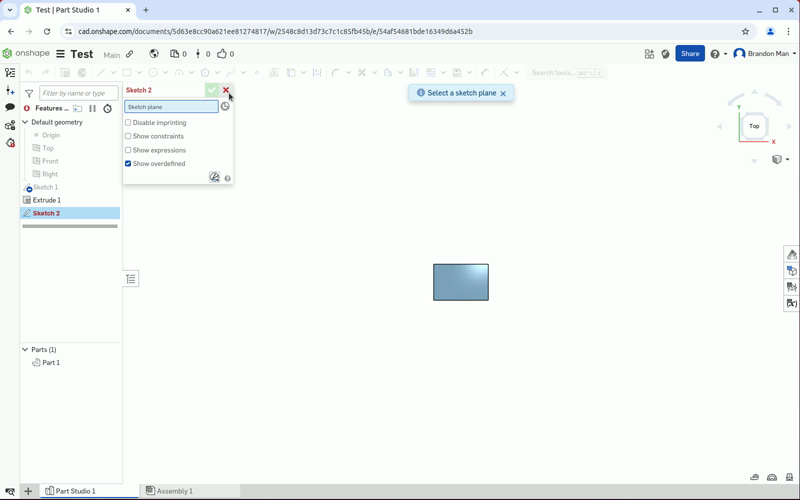
mouse_move(73, 150)
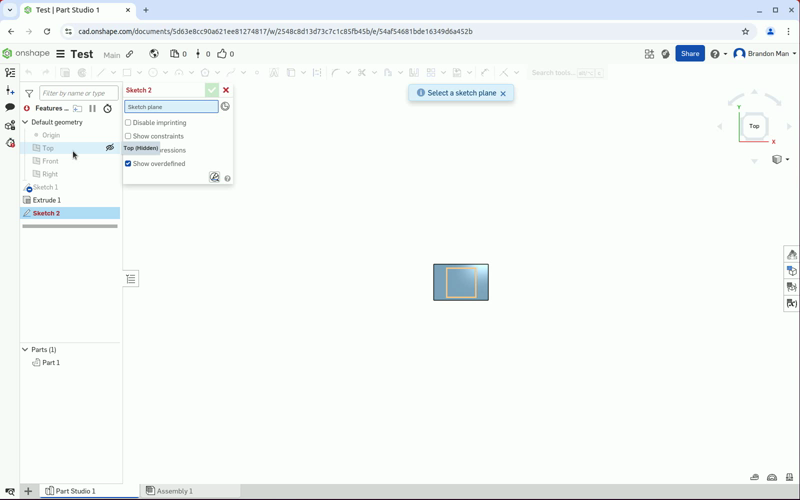
click(73, 150)
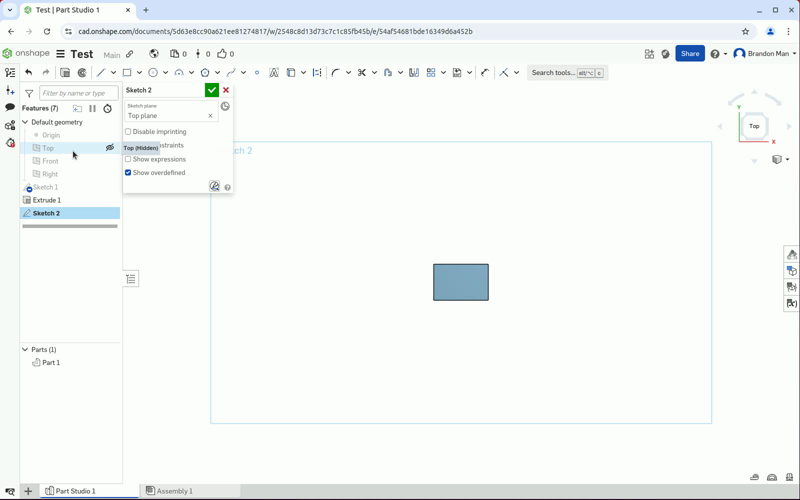
mouse_move(73, 352)
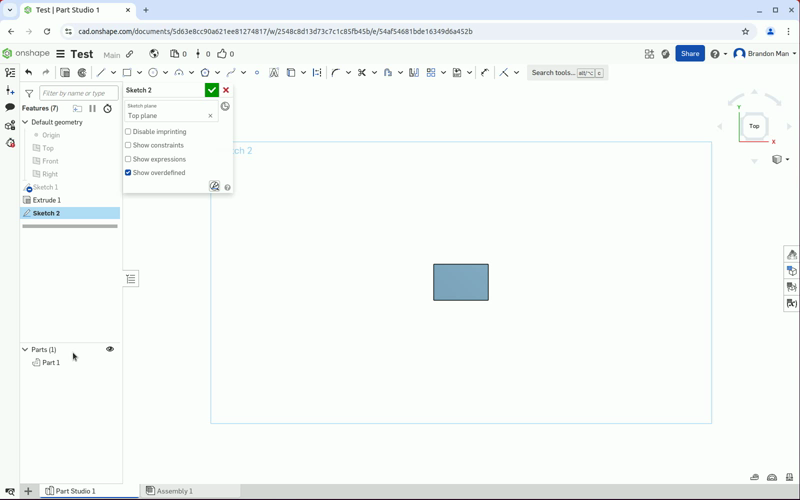
key(y)
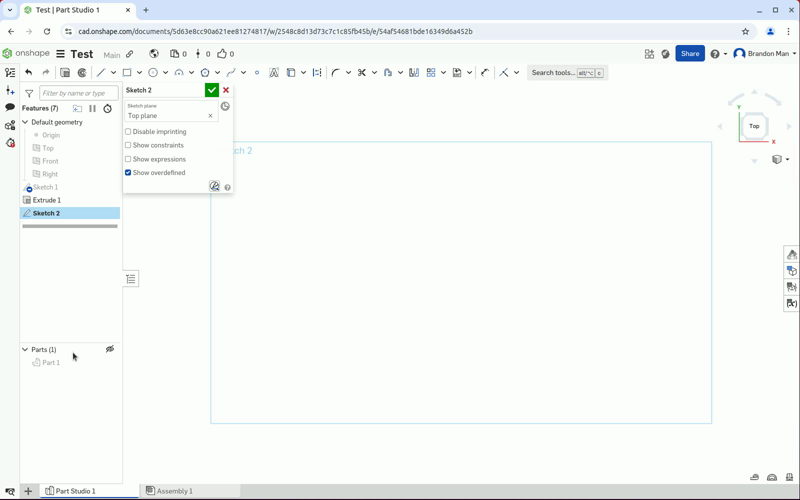
key(c)
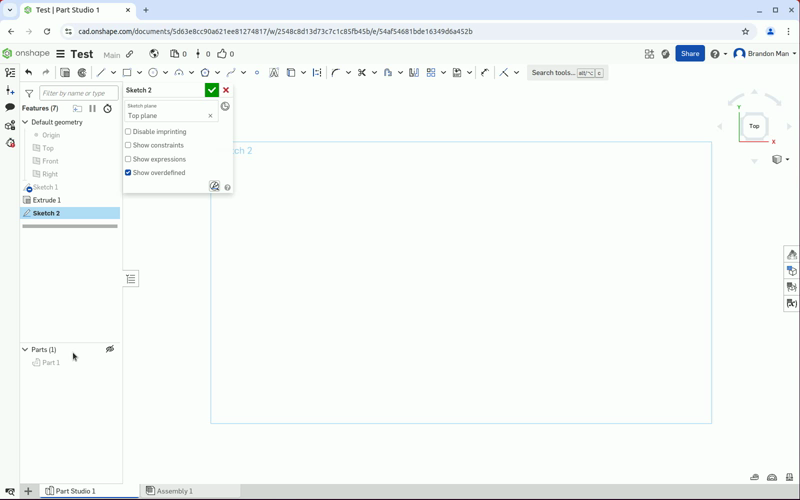
key_down(shift)
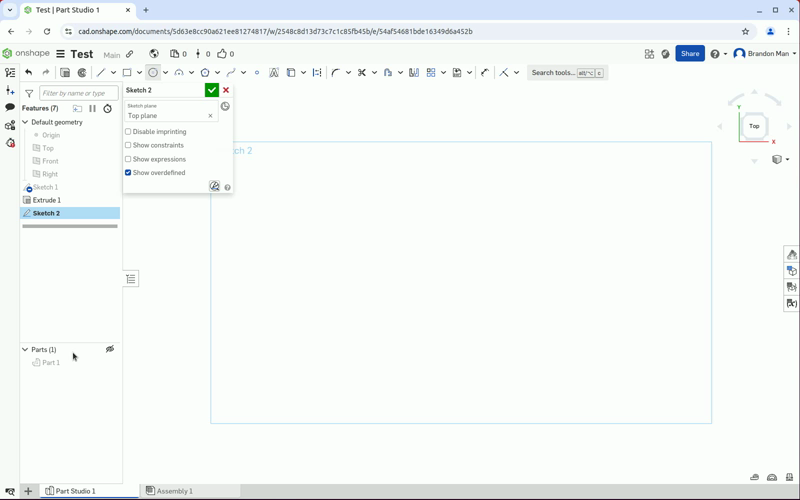
mouse_move(353, 271)
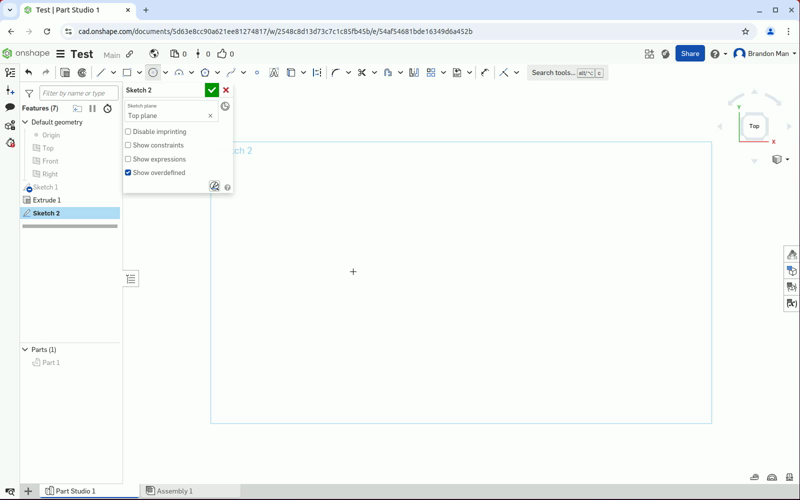
click(353, 271)
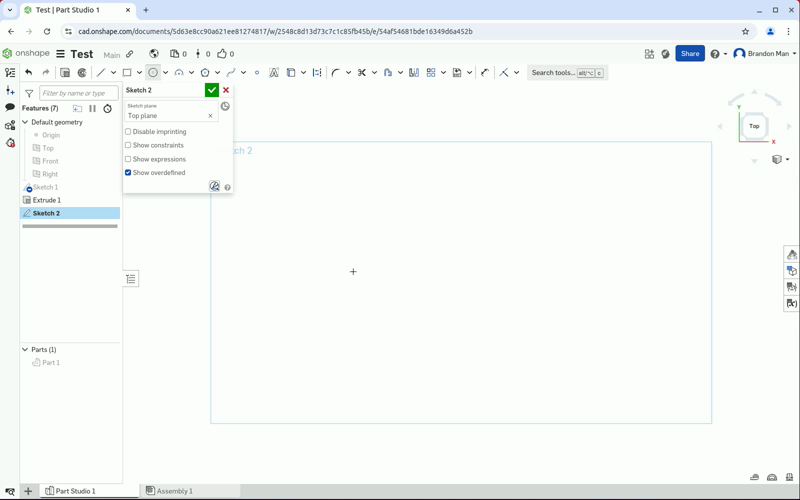
key_up(shift)
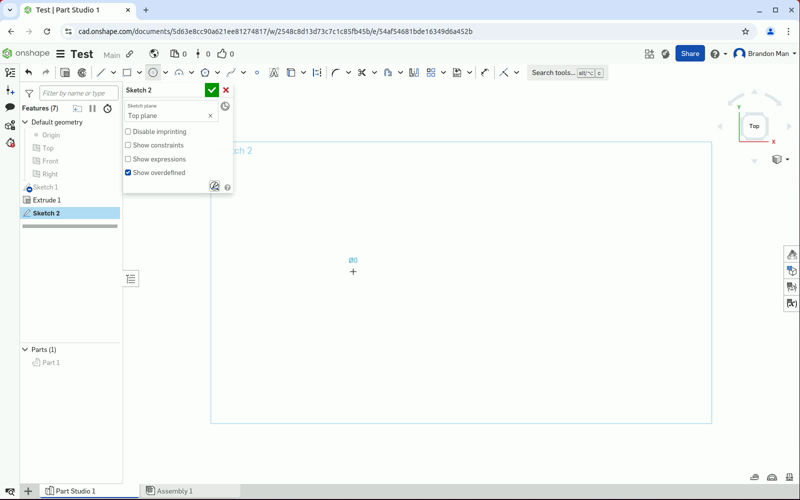
mouse_move(358, 271)
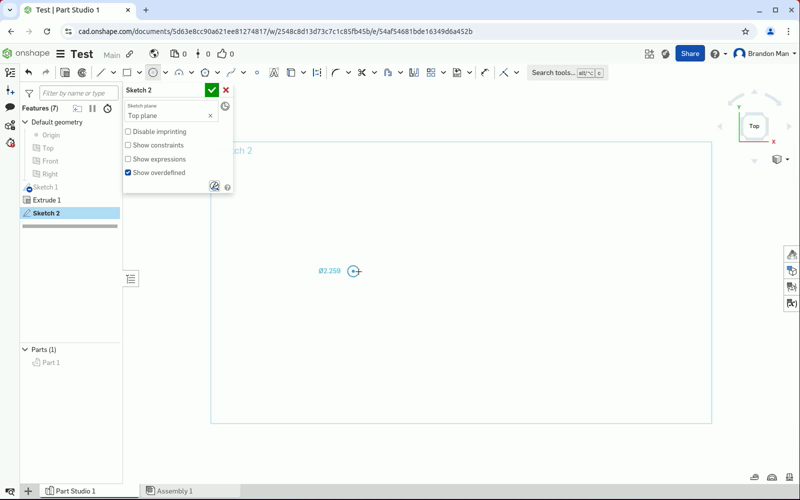
click(358, 271)
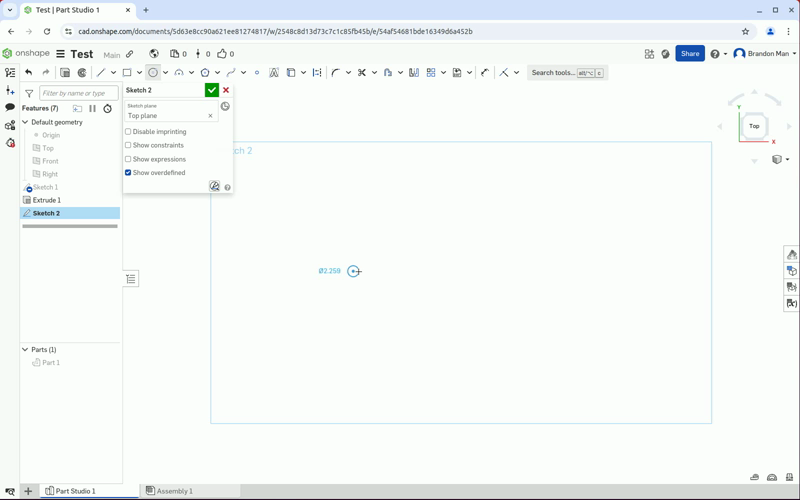
key(esc)
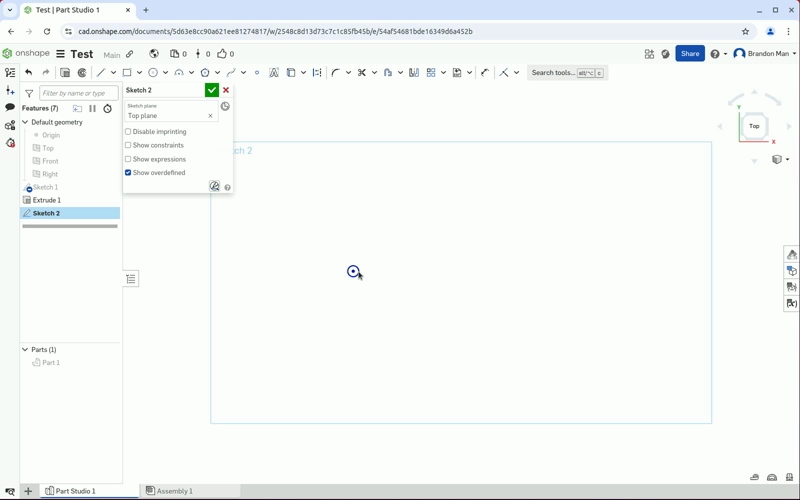
mouse_move(351, 266)
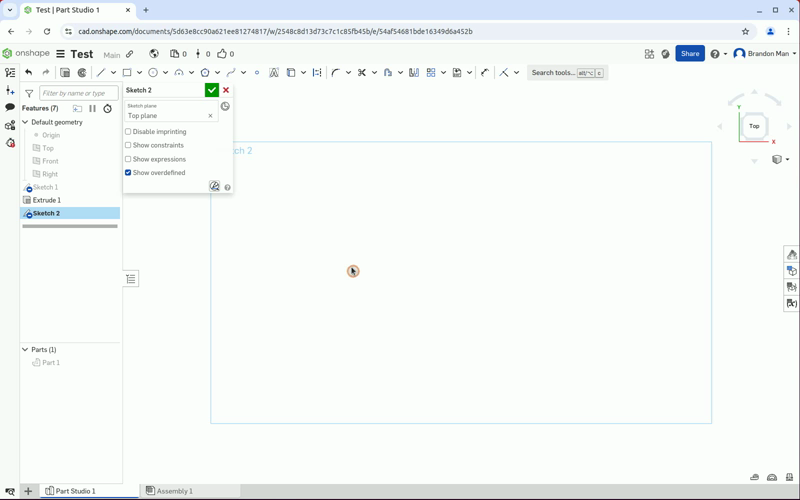
scroll(6)
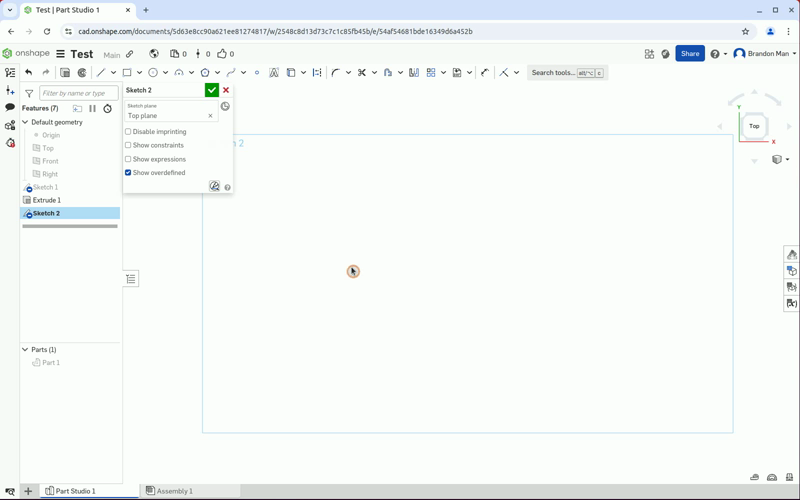
scroll(6)
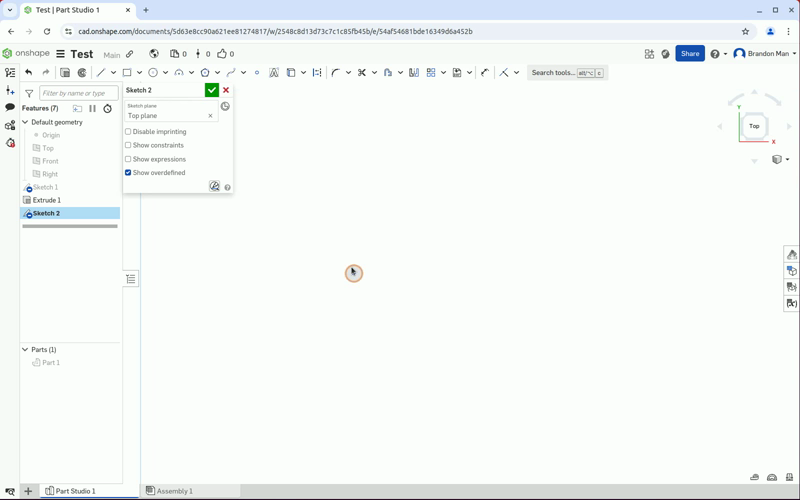
scroll(6)
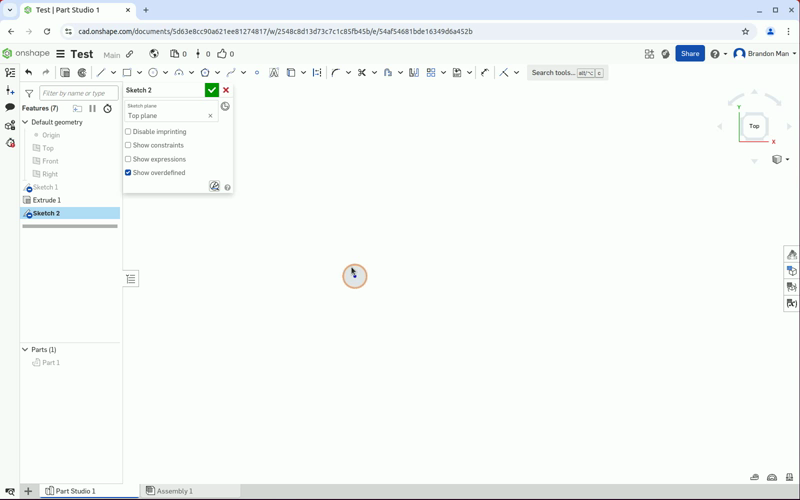
scroll(6)
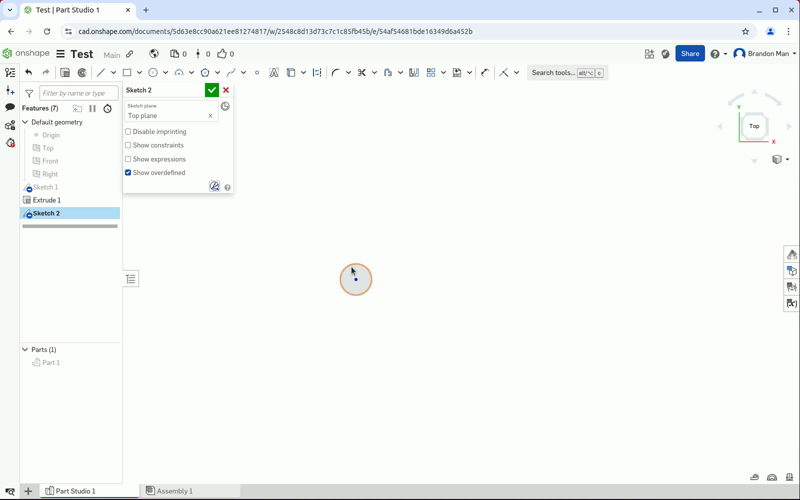
scroll(6)
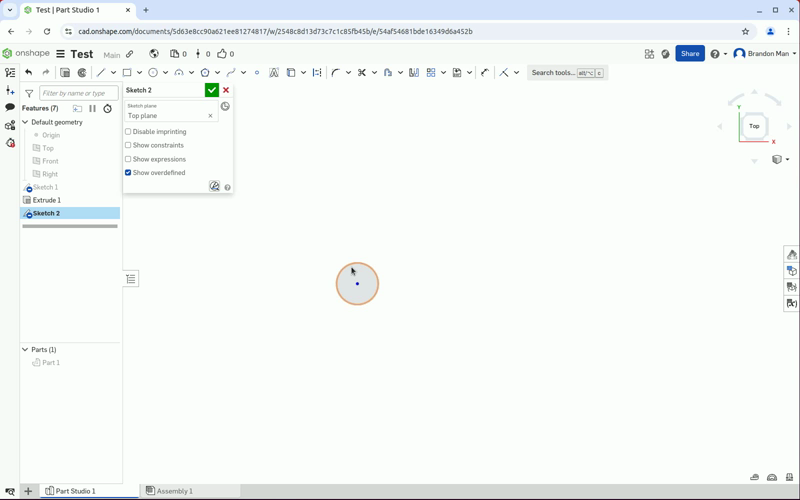
scroll(6)
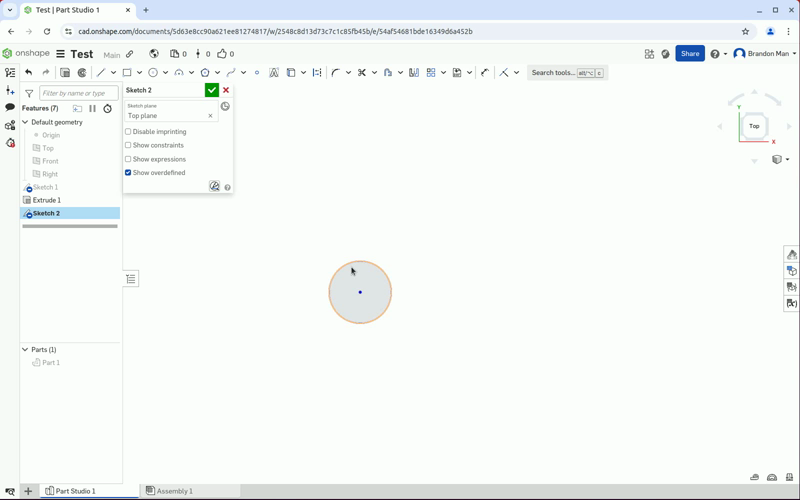
scroll(6)
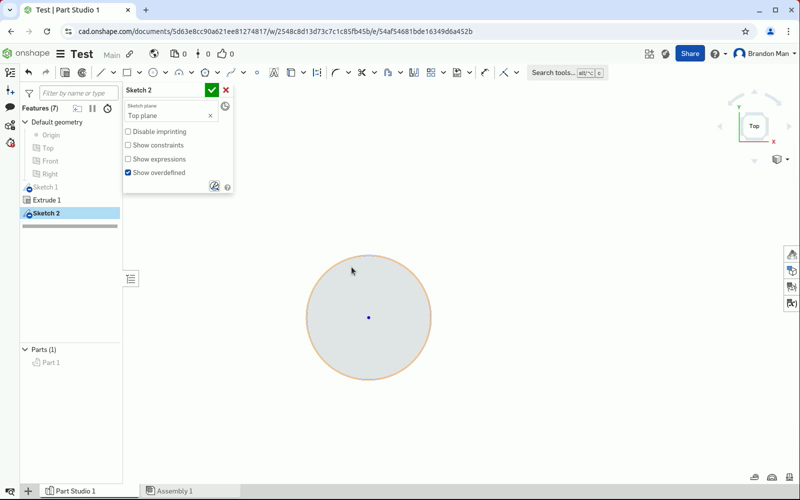
click(351, 266)
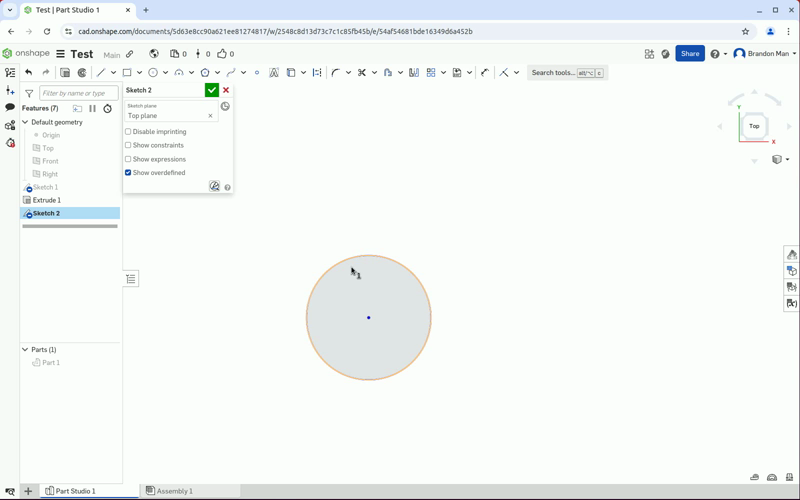
scroll(-6)
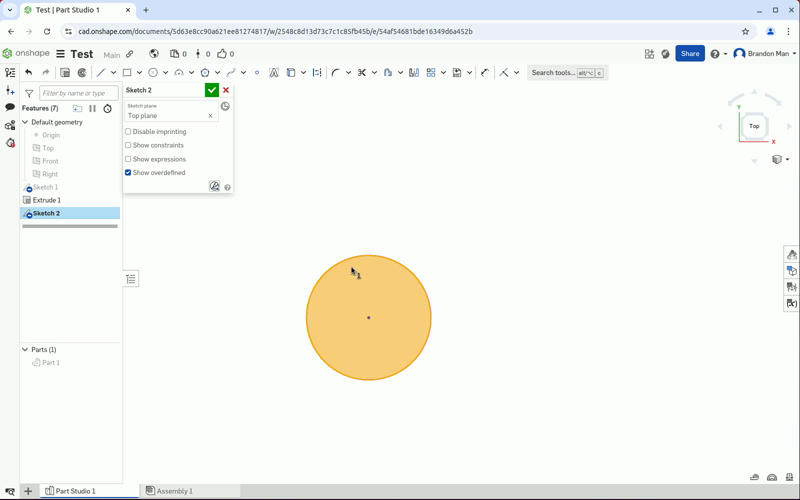
scroll(-6)
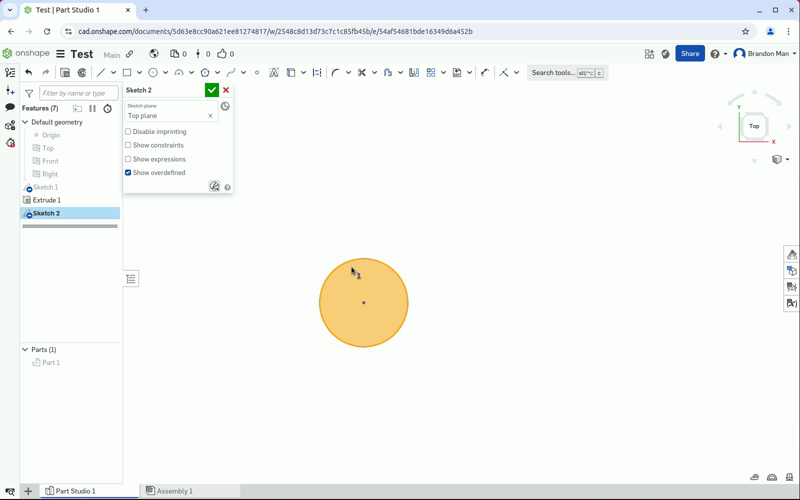
scroll(-6)
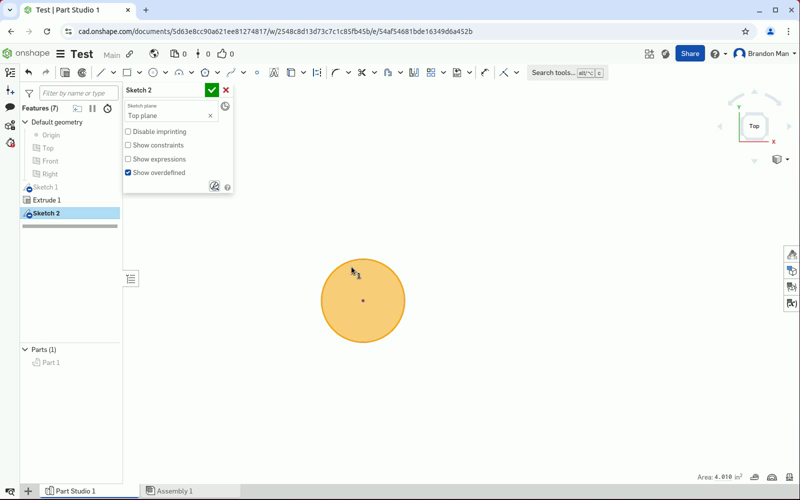
scroll(-6)
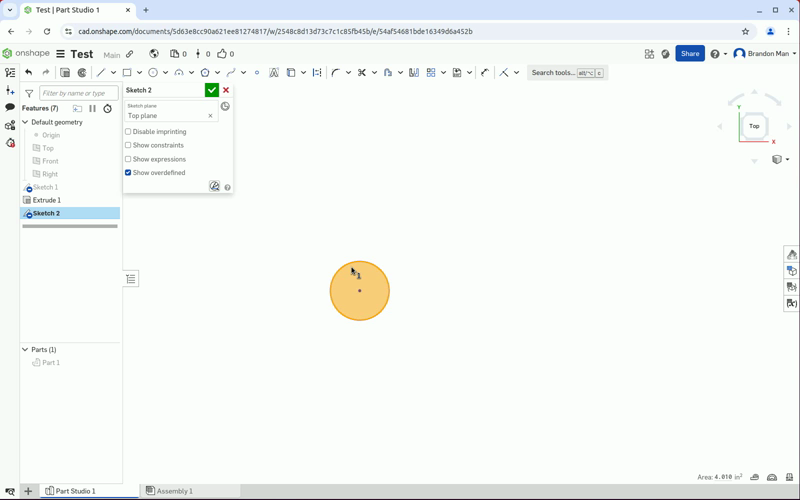
scroll(-6)
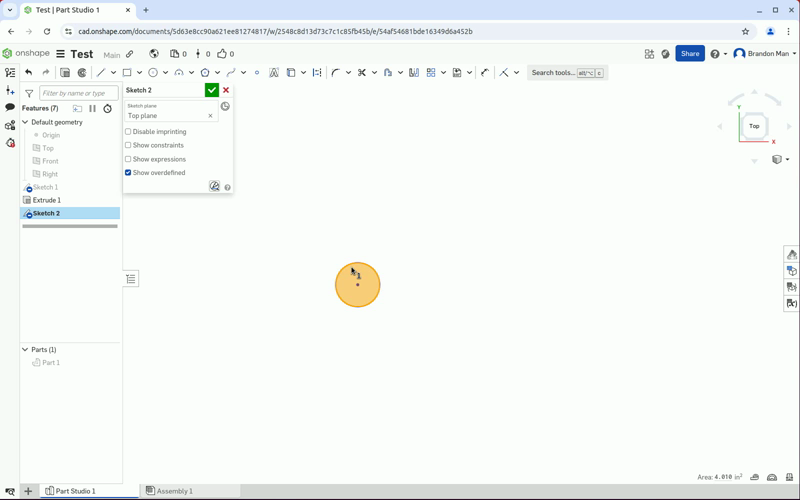
scroll(-6)
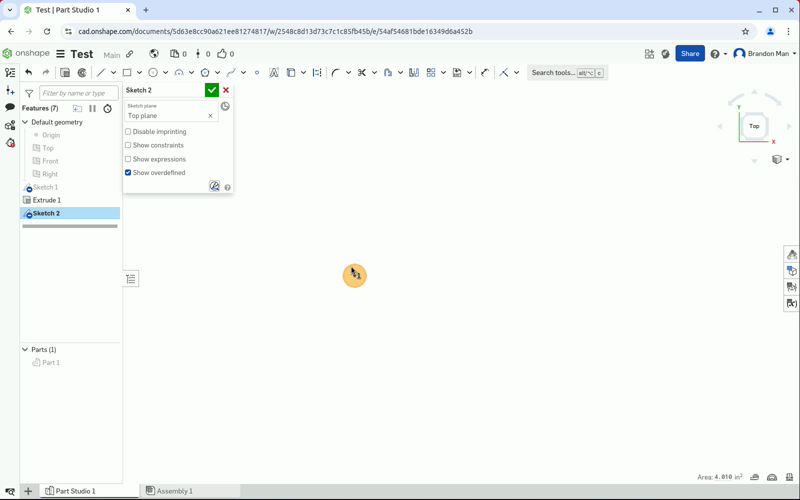
scroll(-6)
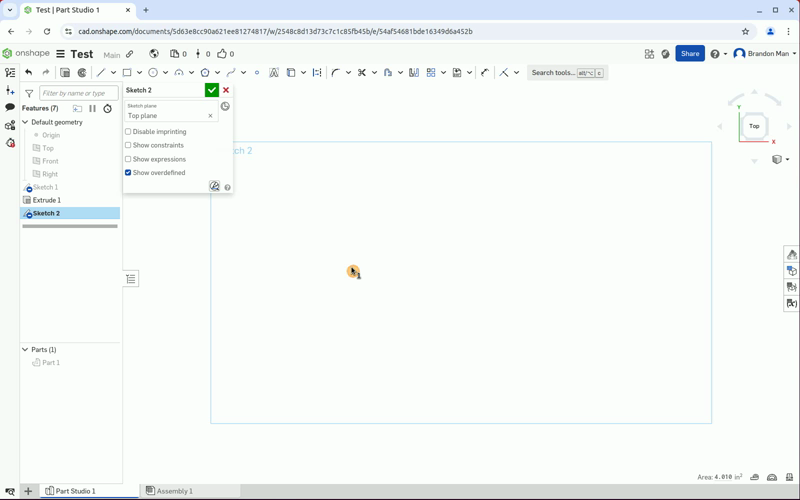
mouse_move(73, 352)
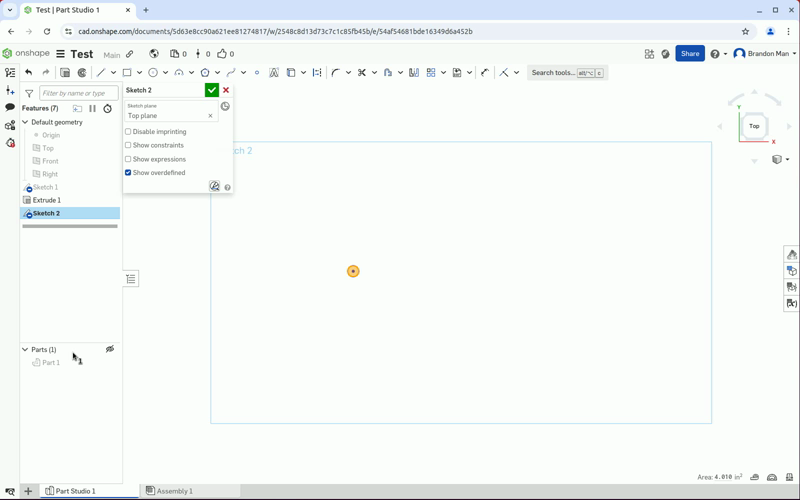
key(shift+y)
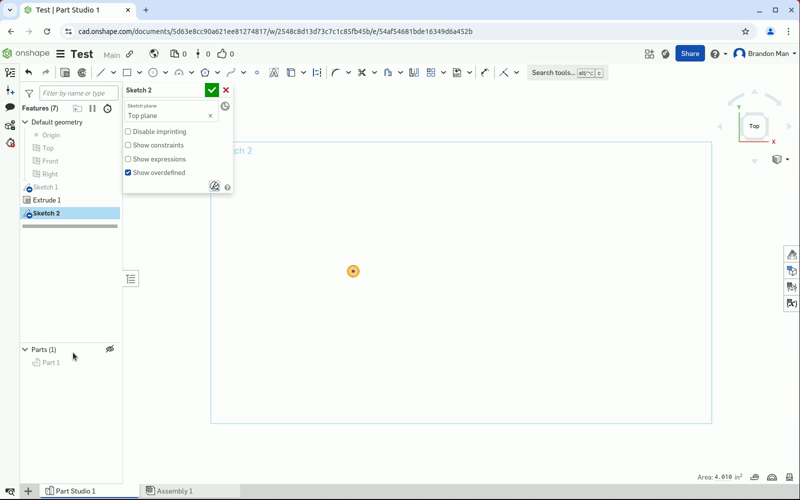
key(shift+e)
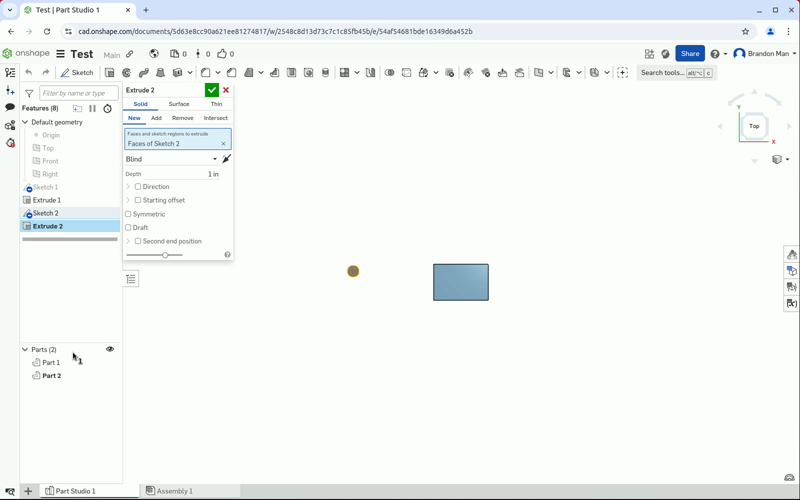
mouse_move(143, 106)
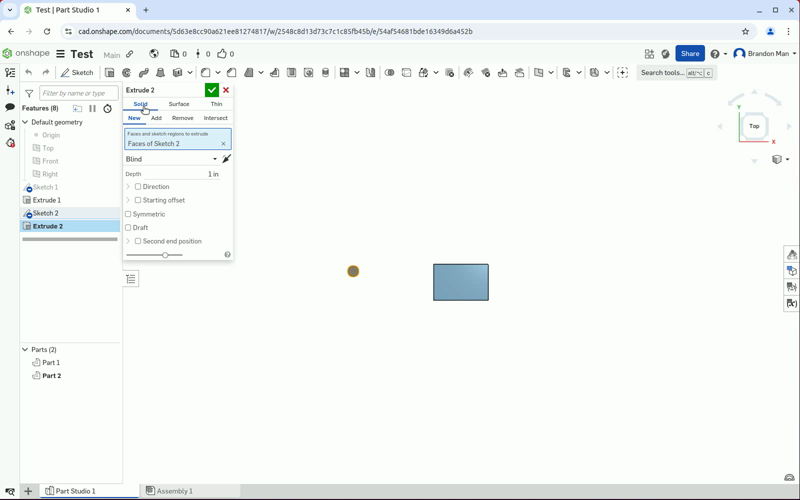
click(143, 106)
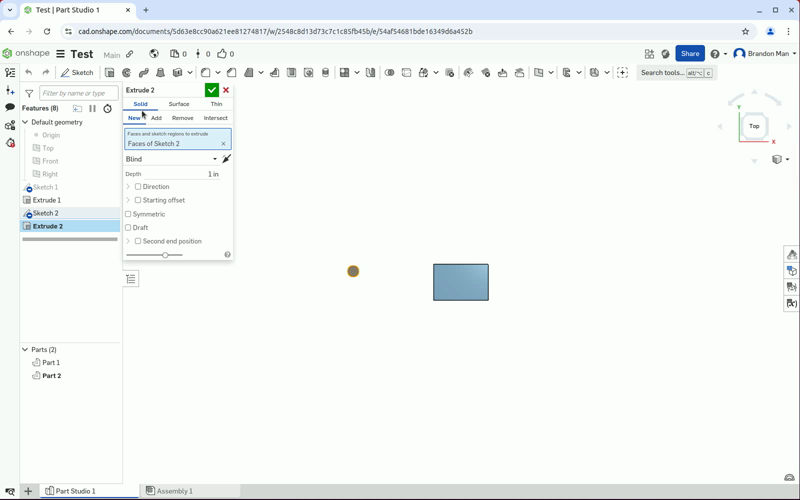
mouse_move(137, 120)
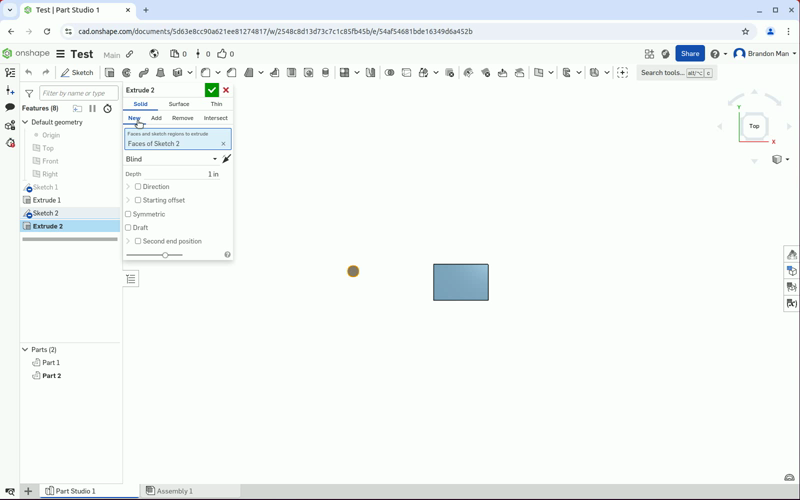
click(137, 120)
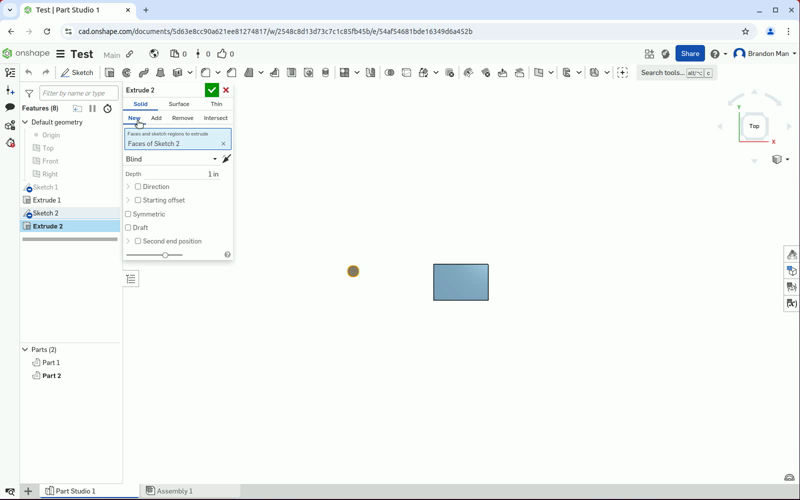
key(tab, 4)
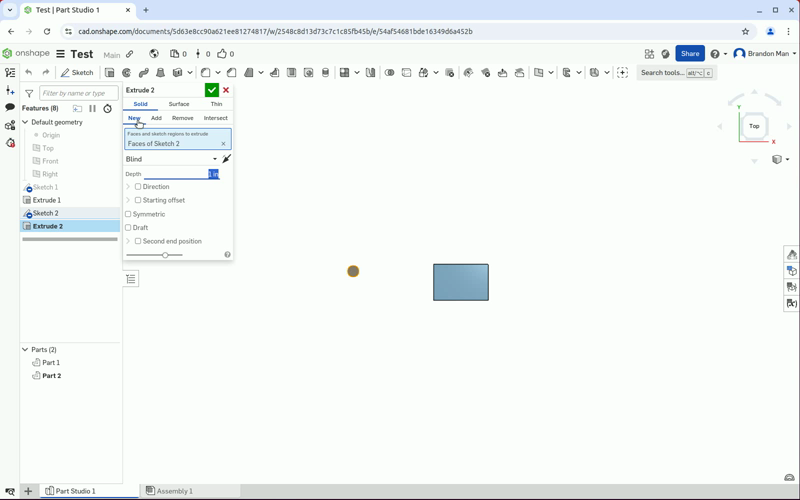
text(4.574)
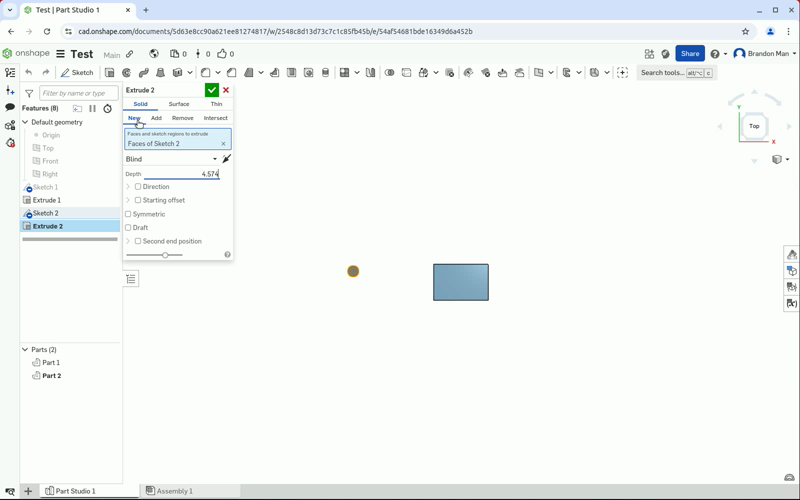
key(enter)
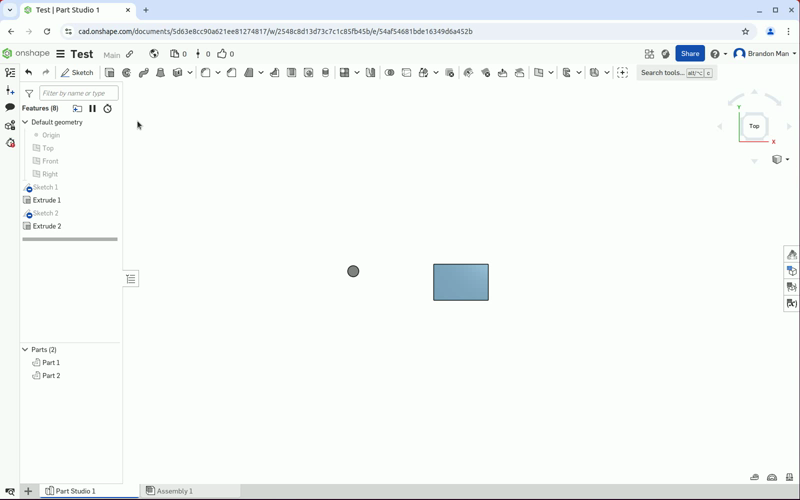
key(shift+h)
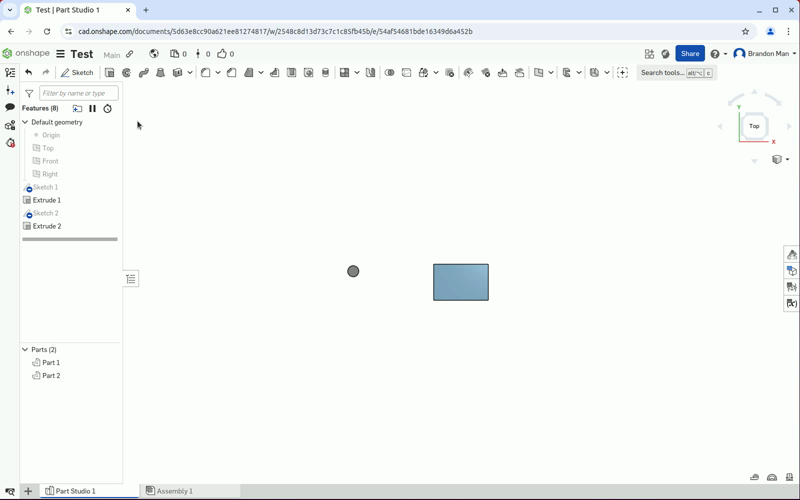
key(shift+h)
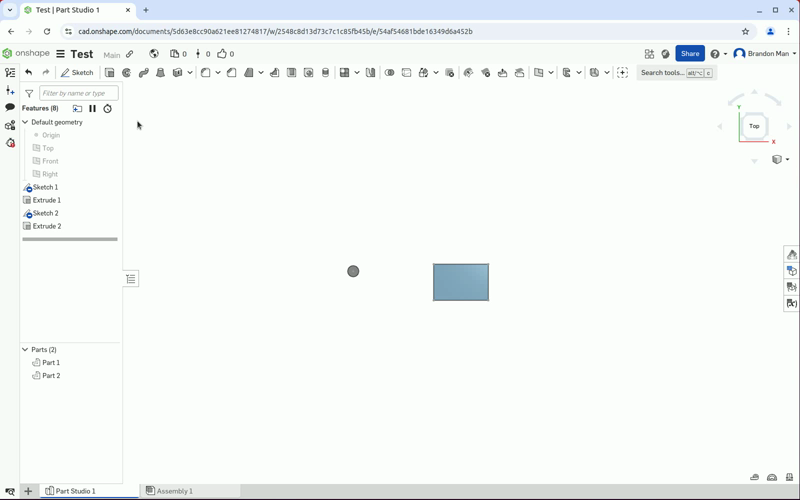
key(shift+7)
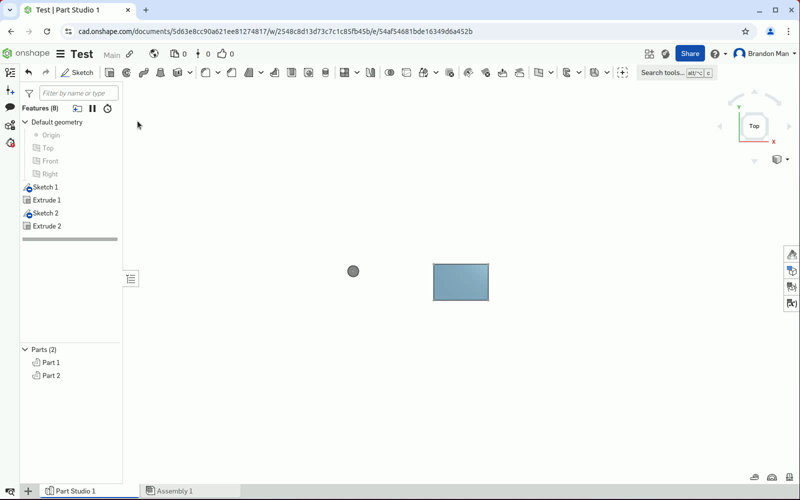
key(up, 3)
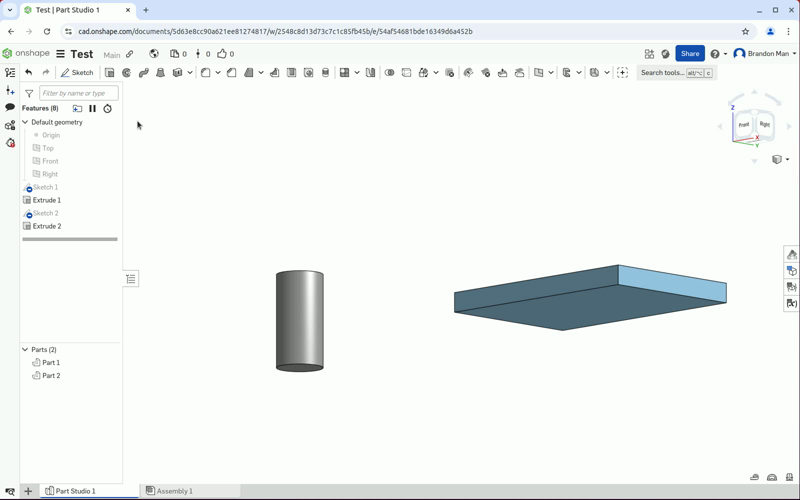
key(left, 3)
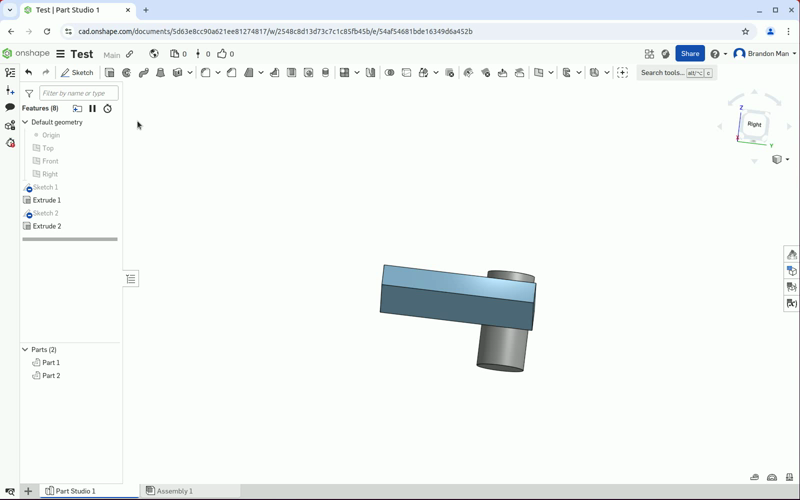
key(right, 3)
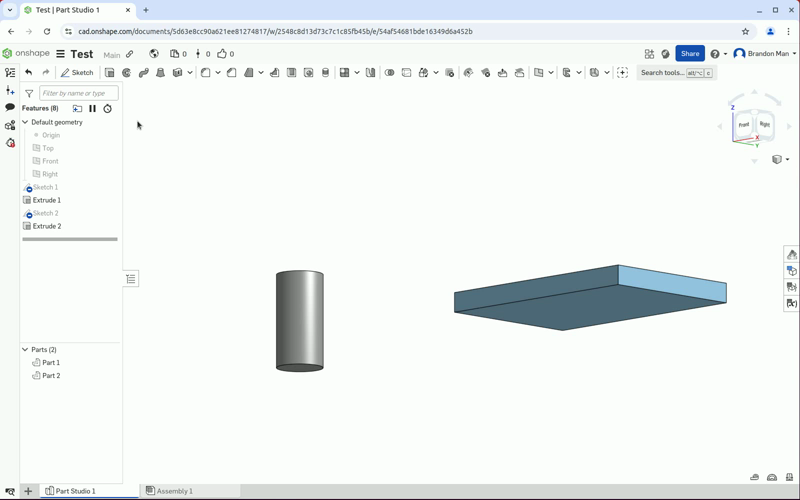
key(down, 3)
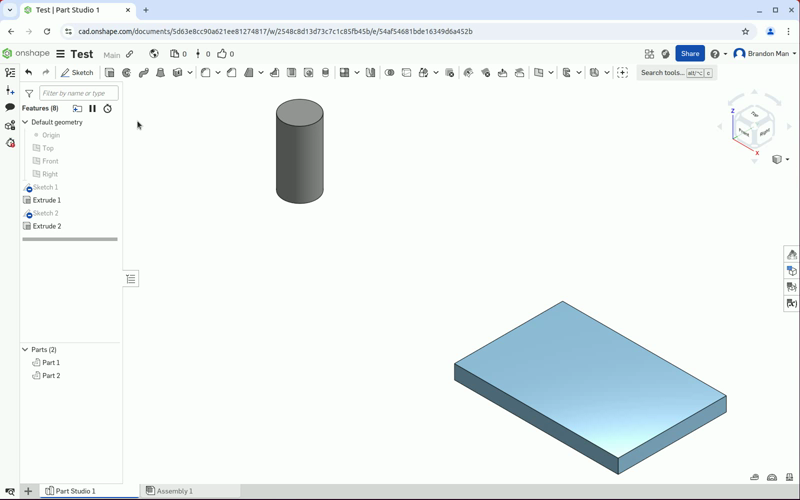
mouse_move(73, 189)
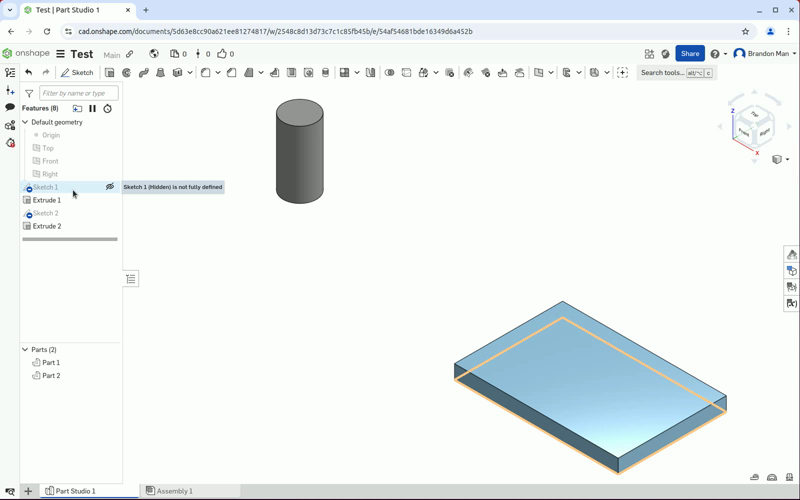
click(73, 189)